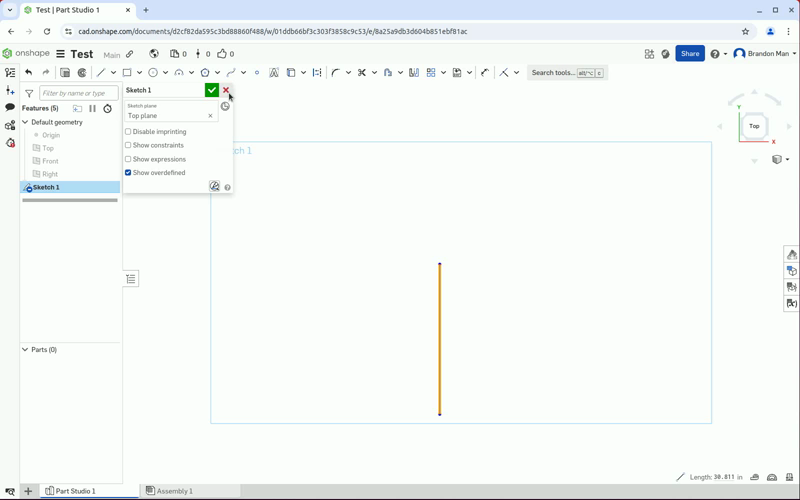
key(shift+h)
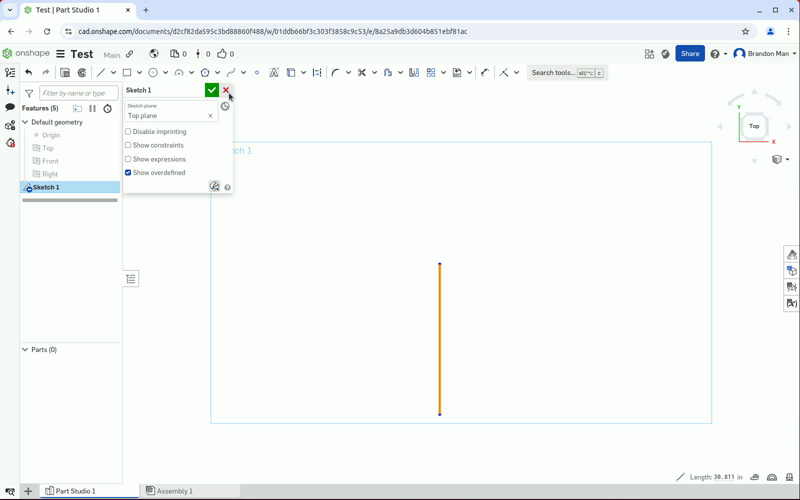
key(shift+s)
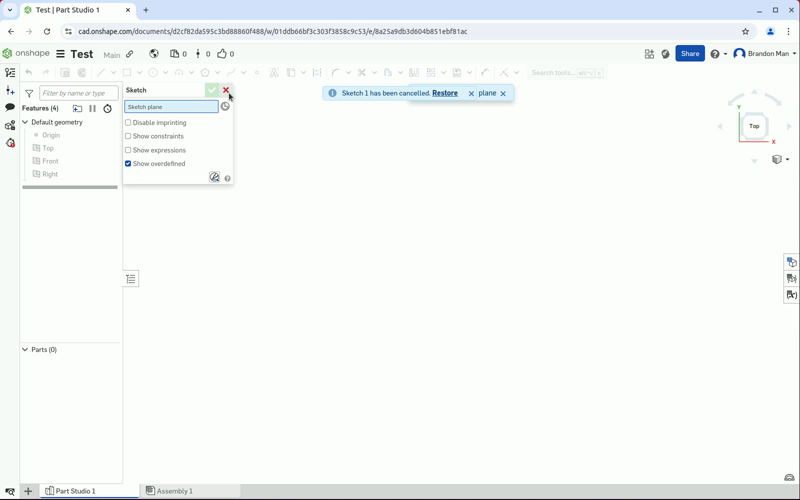
mouse_move(73, 150)
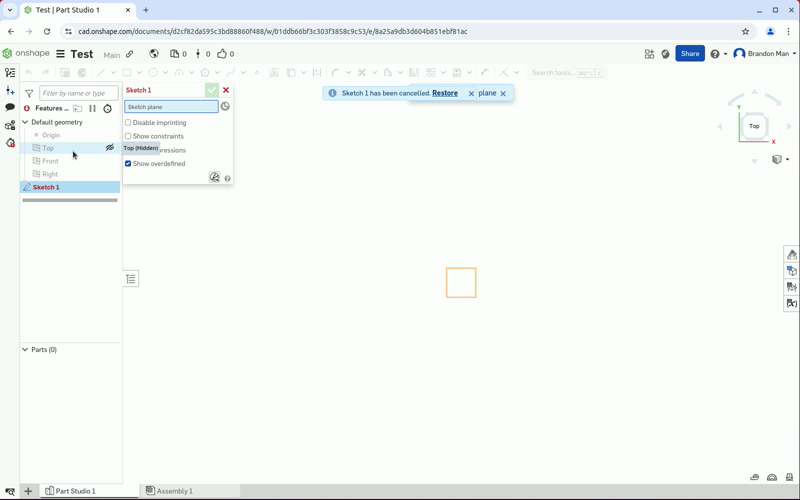
click(73, 150)
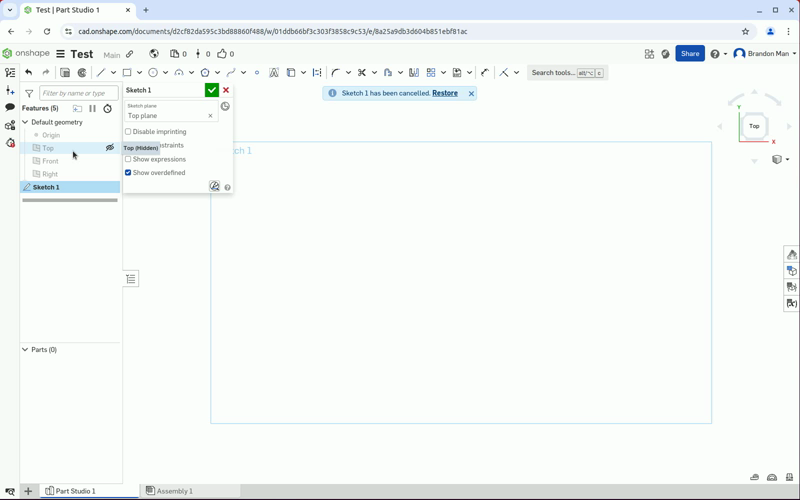
mouse_move(73, 352)
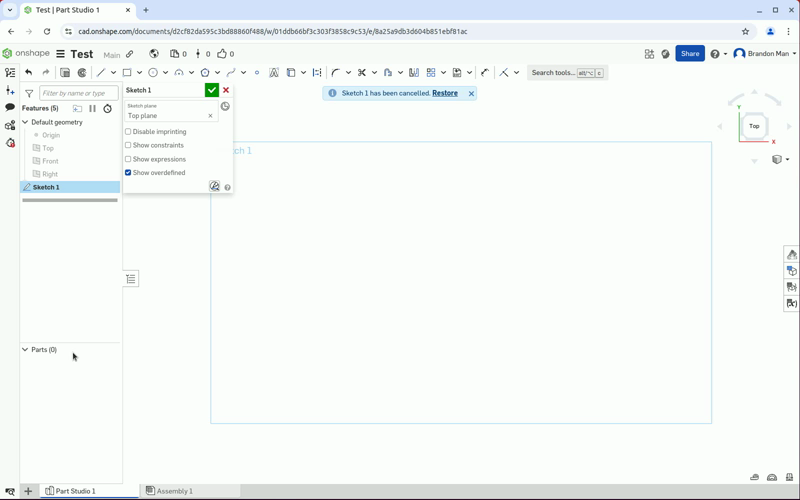
key(y)
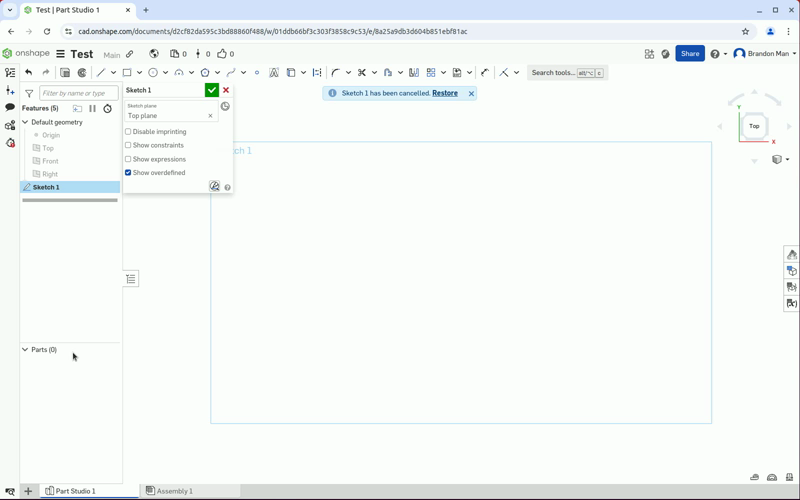
key(l)
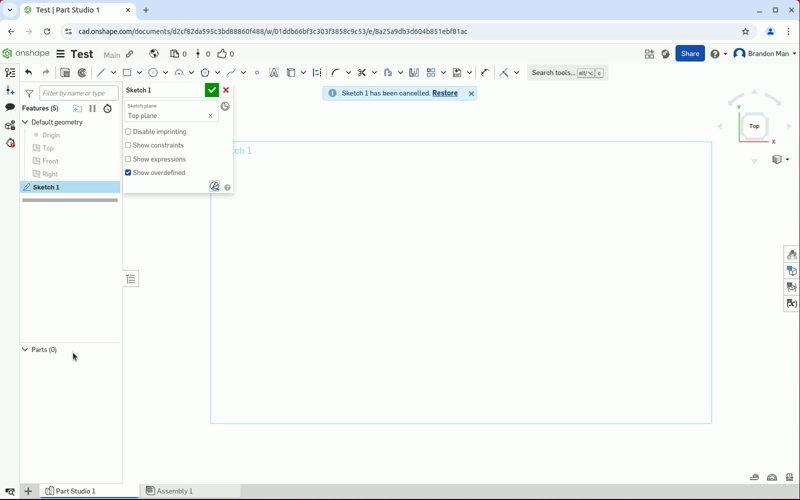
key_down(shift)
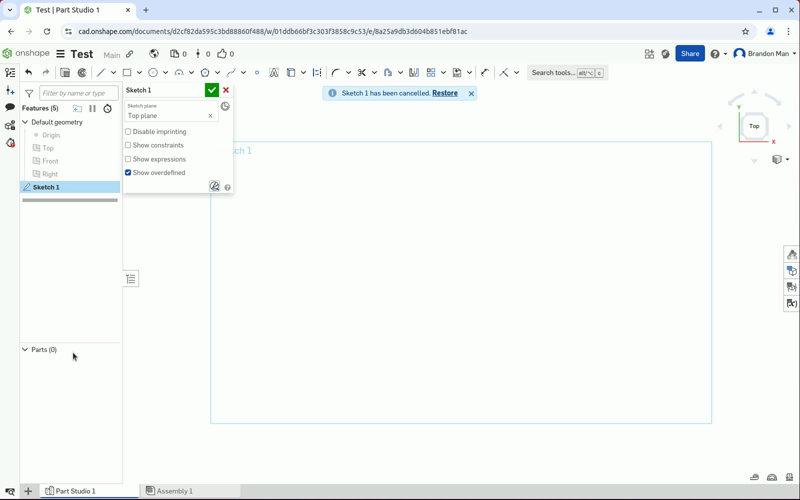
mouse_move(423, 395)
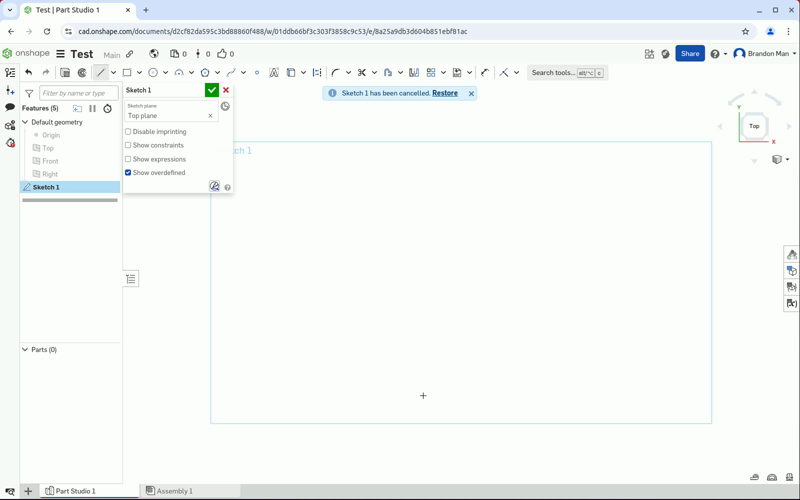
click(423, 395)
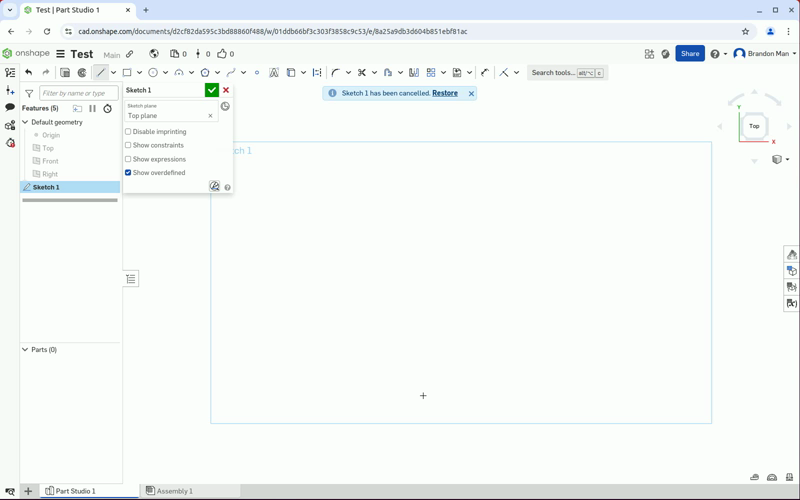
key_up(shift)
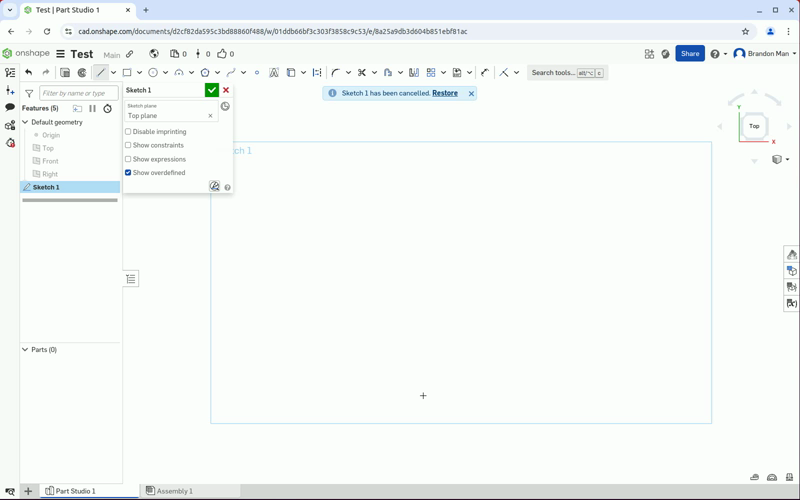
key_down(shift)
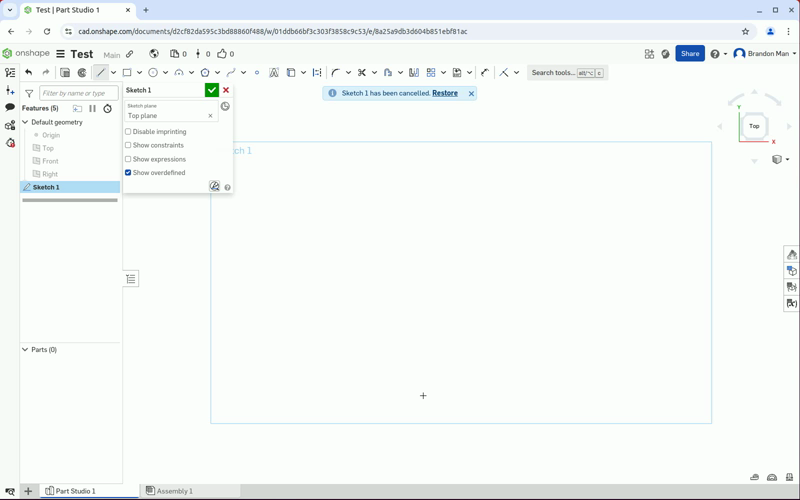
mouse_move(496, 395)
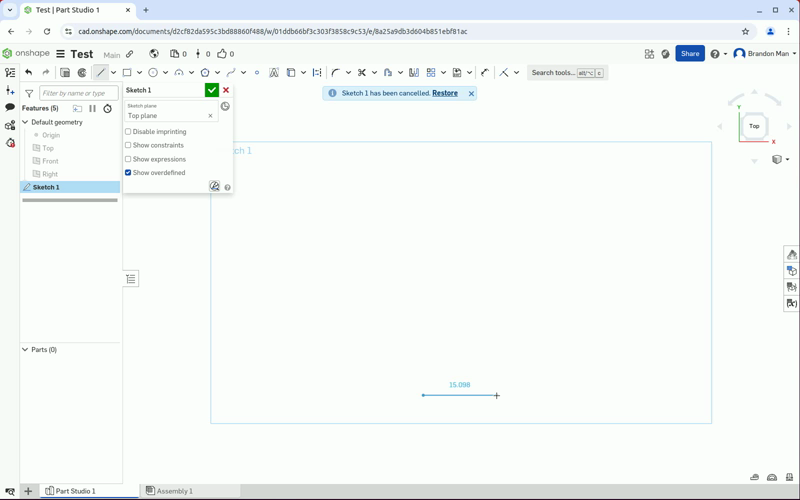
click(496, 395)
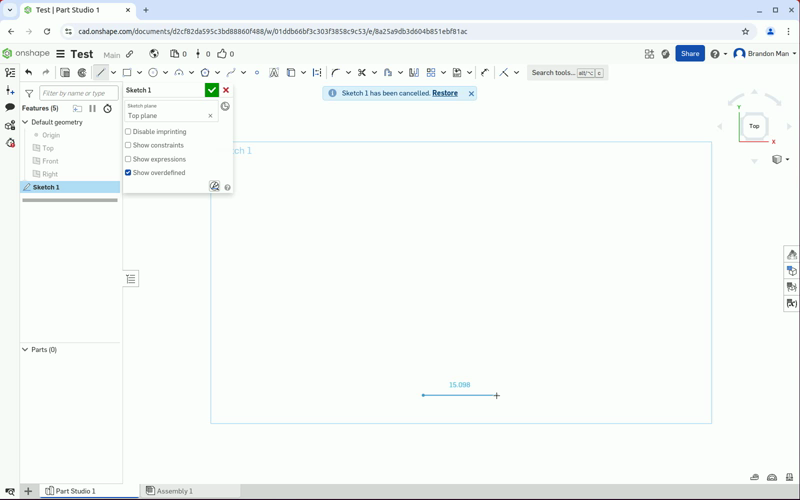
key_up(shift)
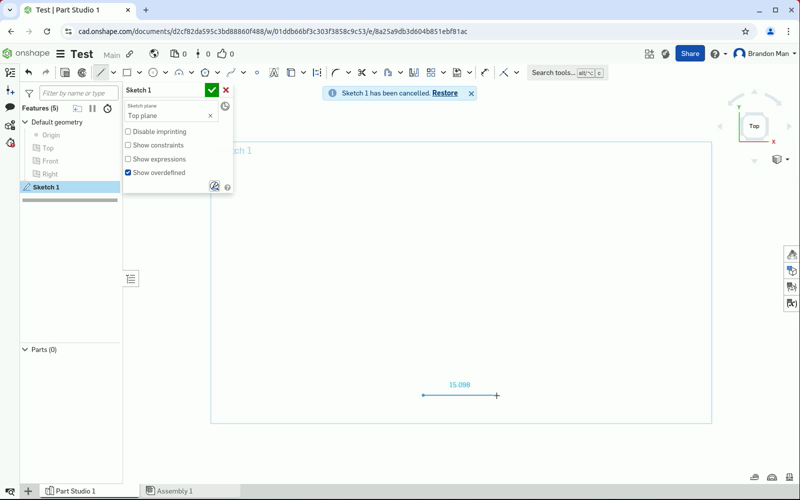
key_down(shift)
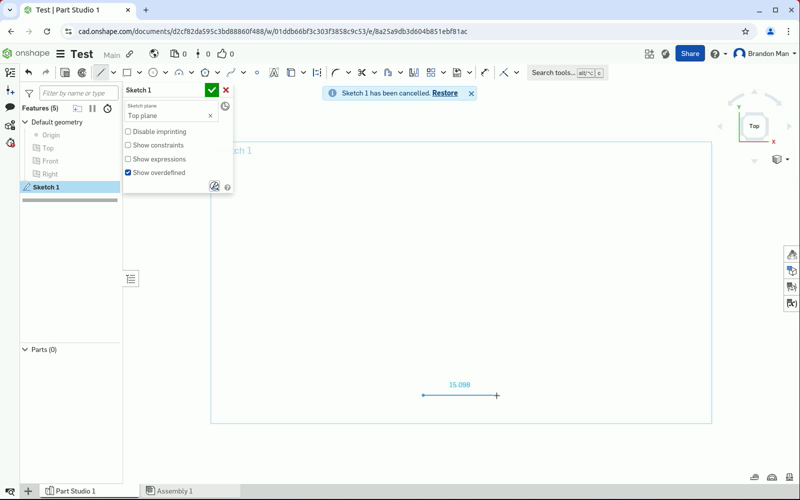
mouse_move(526, 395)
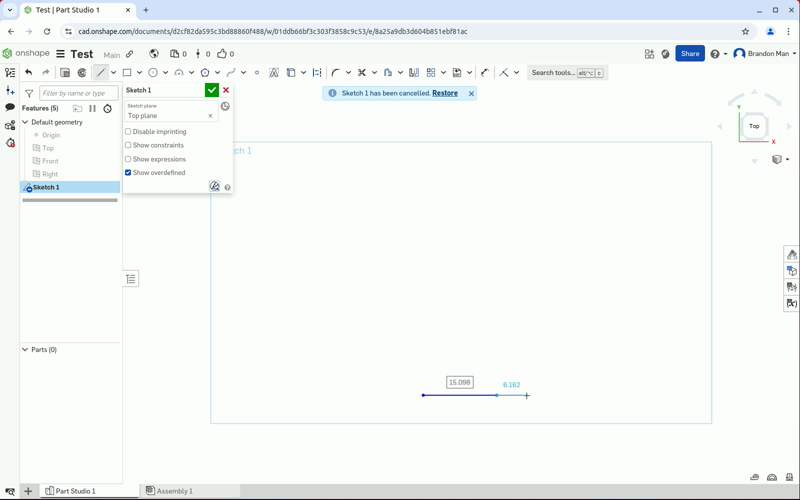
mouse_move(496, 357)
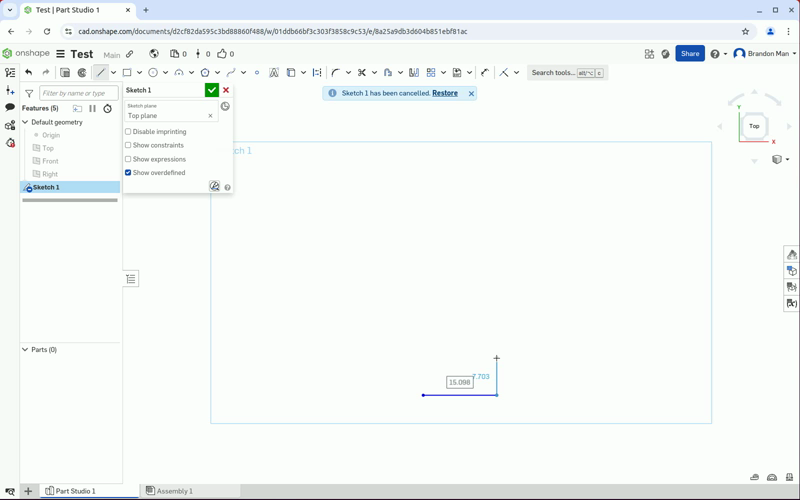
click(496, 357)
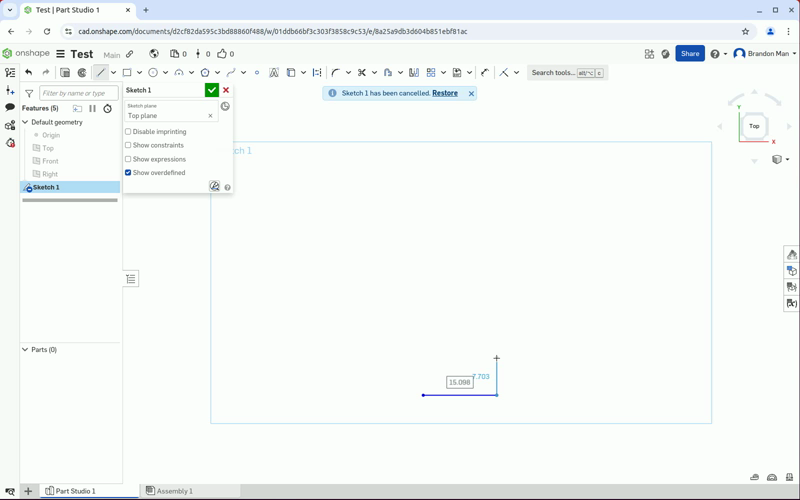
key_up(shift)
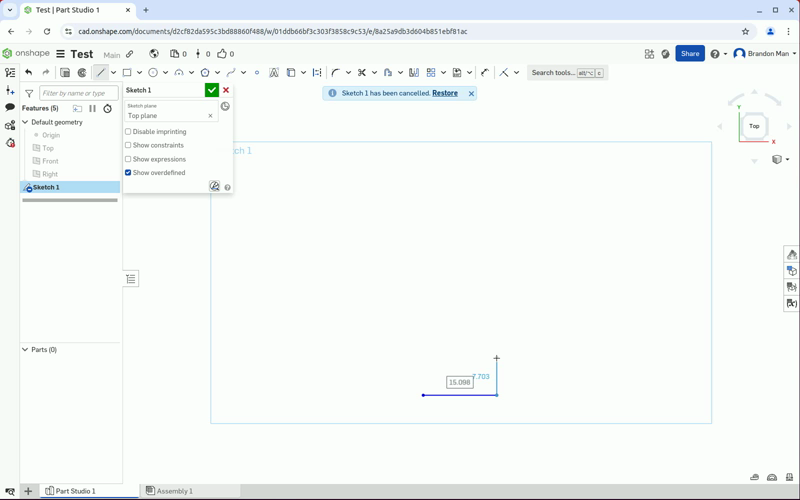
key_down(shift)
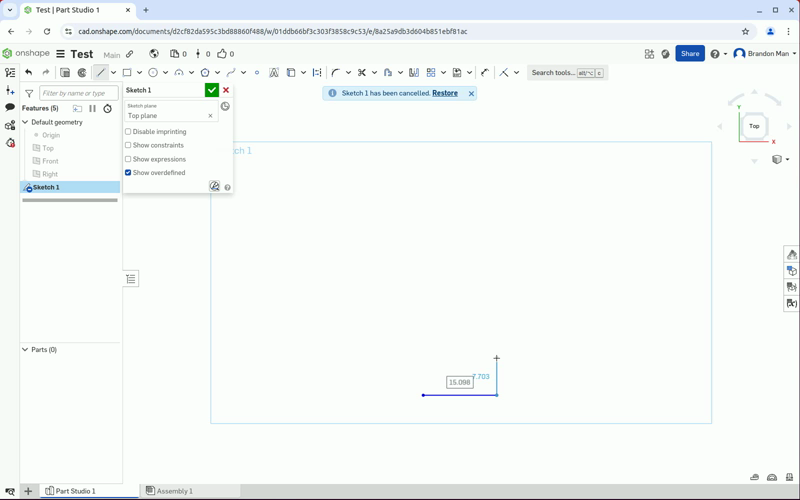
mouse_move(526, 357)
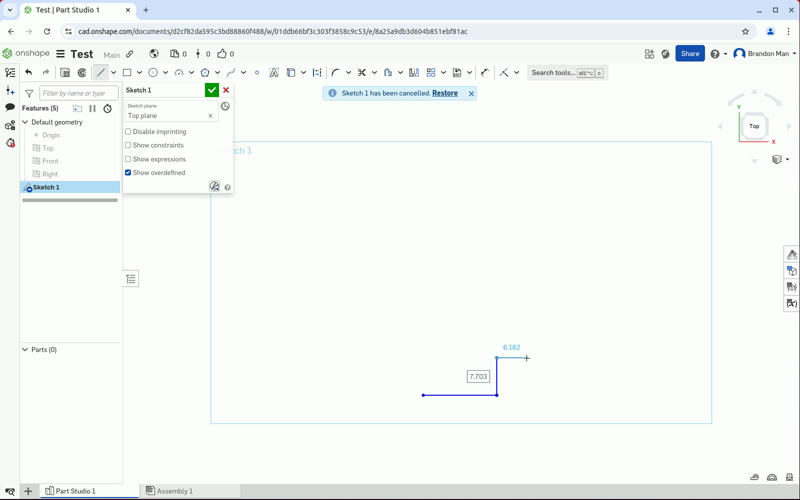
mouse_move(461, 357)
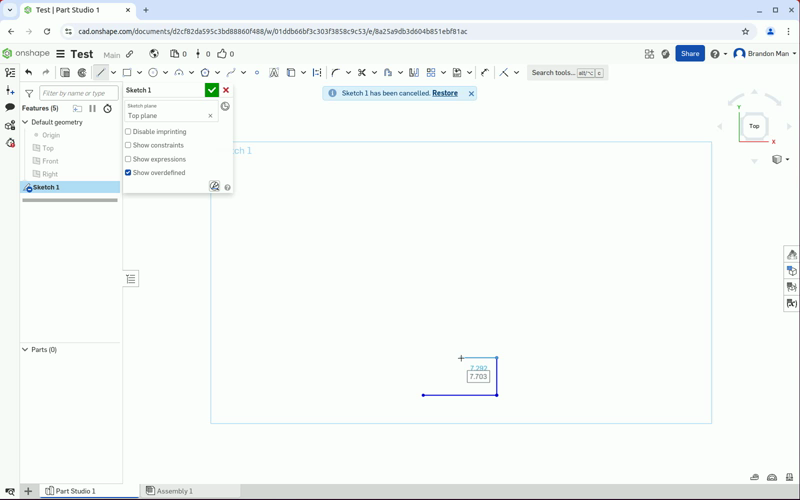
click(461, 357)
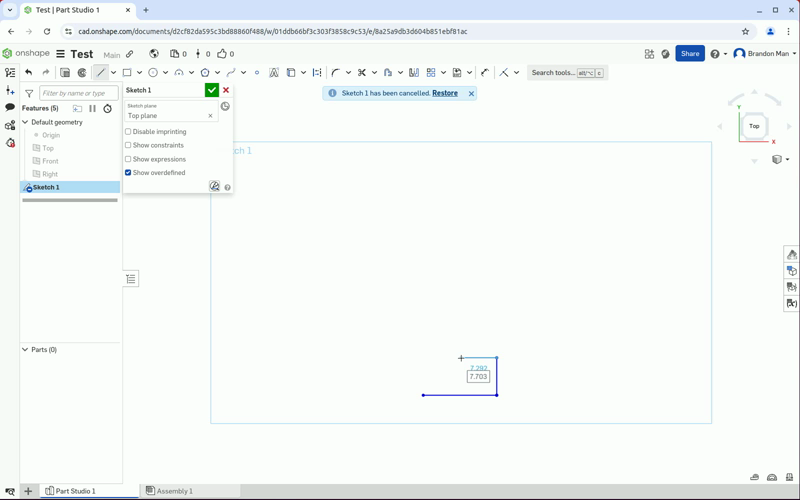
key_up(shift)
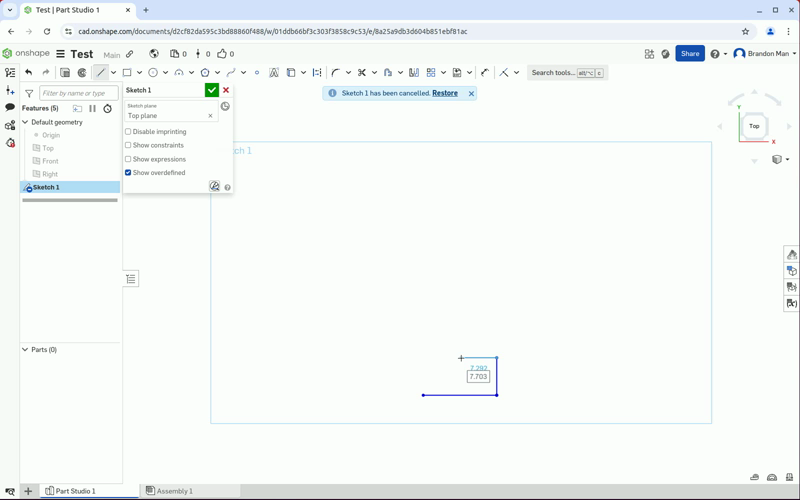
key_down(shift)
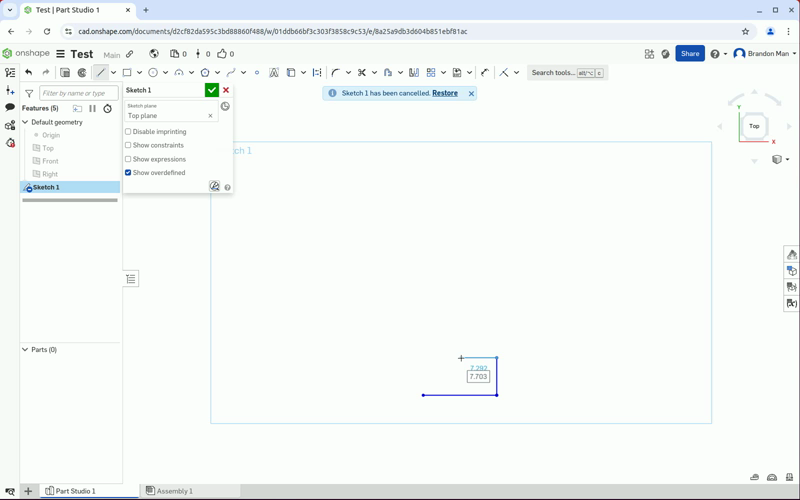
mouse_move(491, 357)
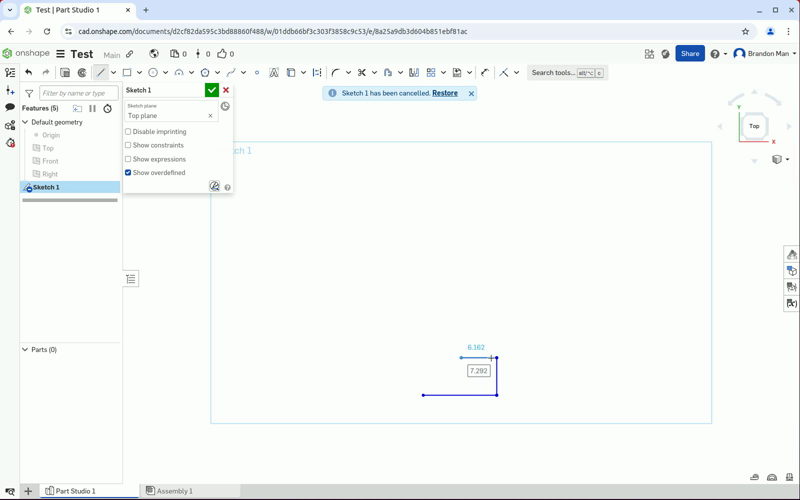
mouse_move(423, 357)
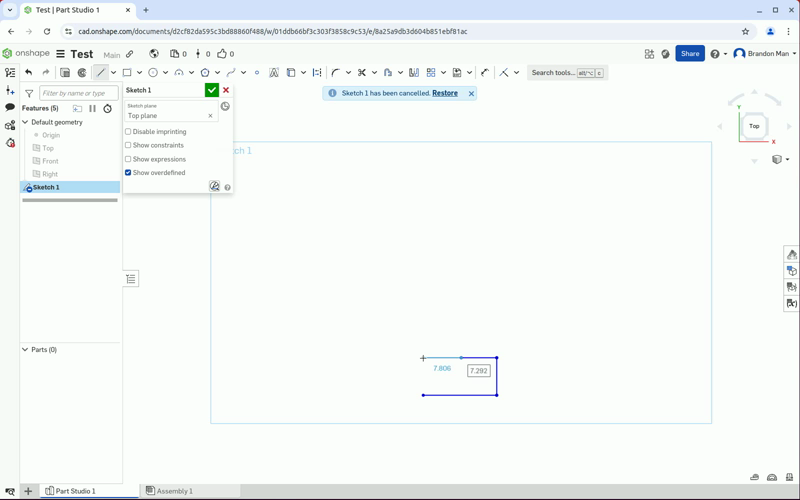
click(423, 357)
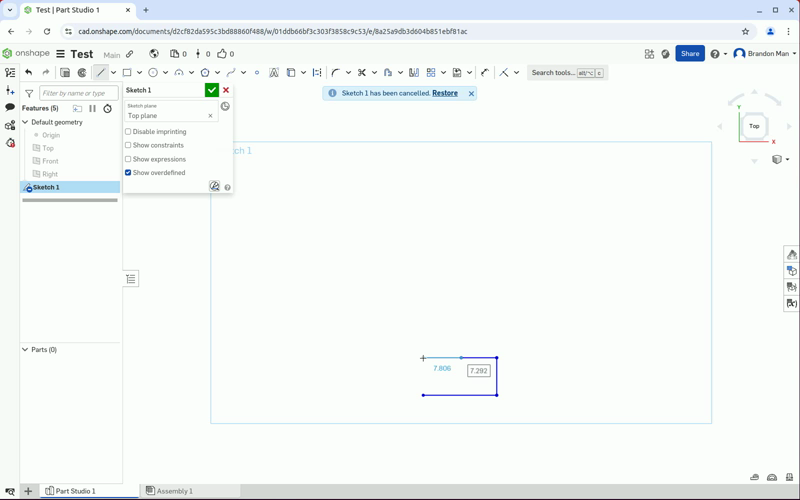
key_up(shift)
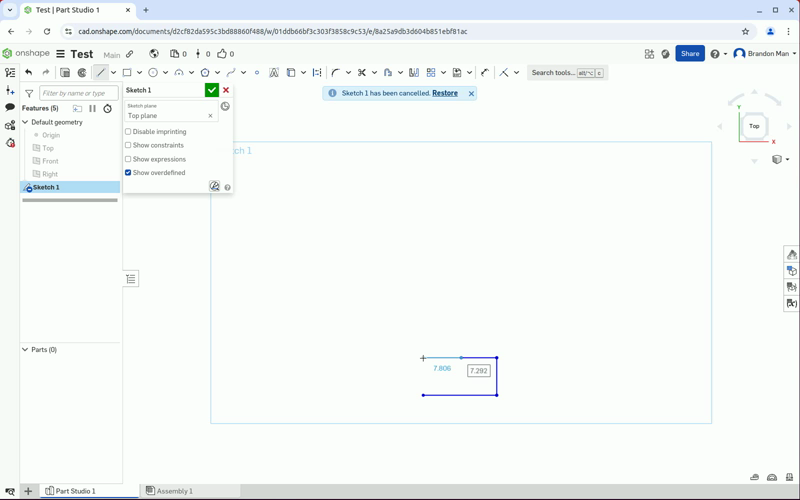
mouse_move(453, 357)
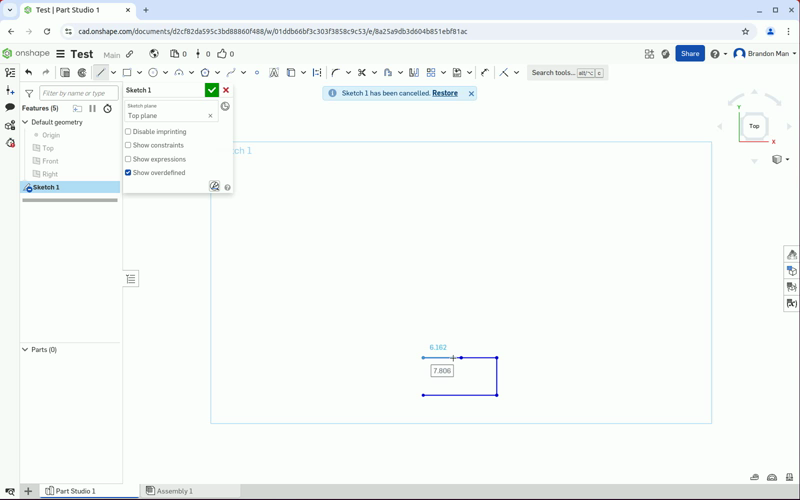
key_down(shift)
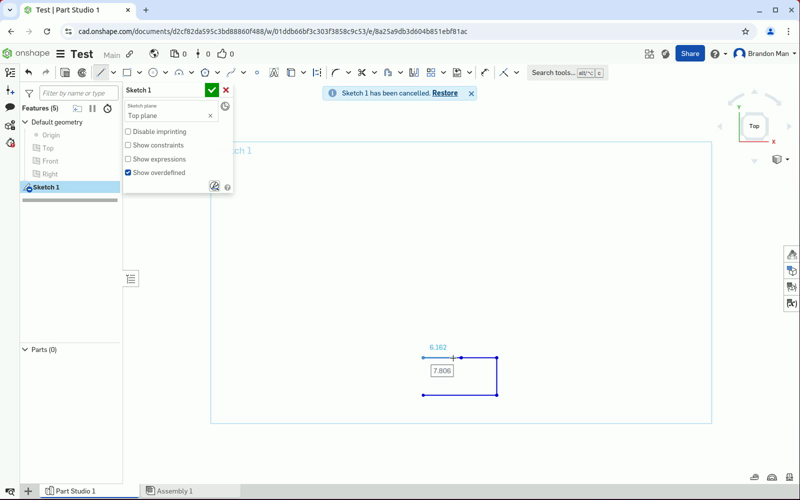
mouse_move(423, 395)
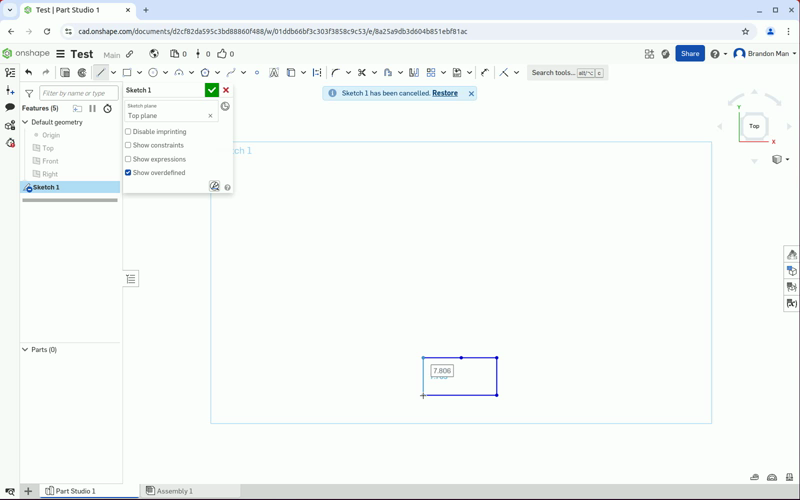
key_up(shift)
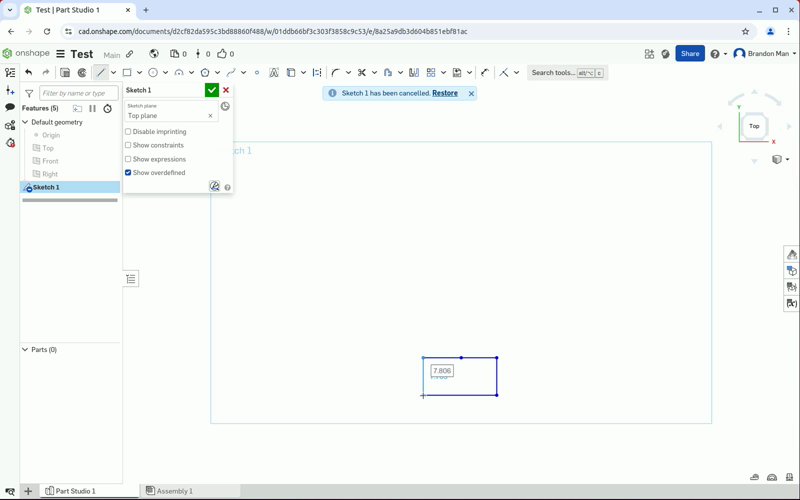
click(423, 395)
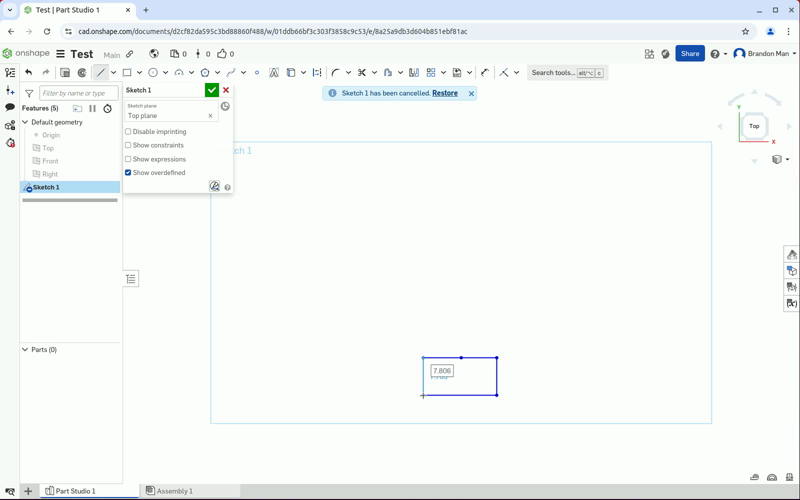
key(esc)
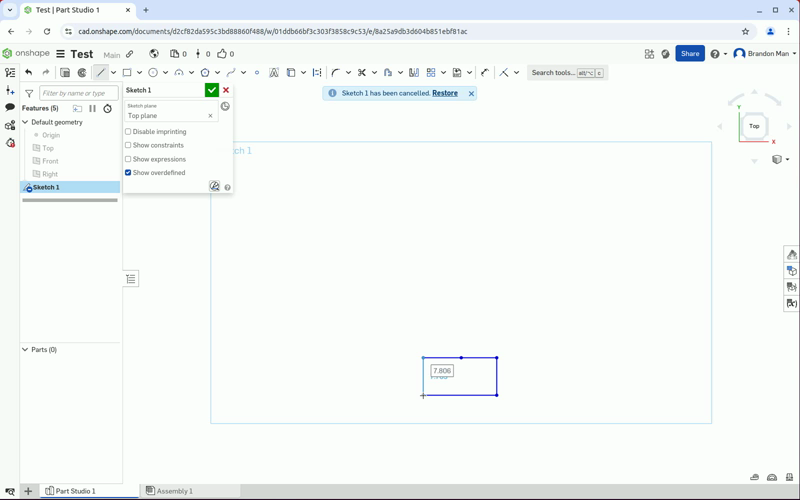
mouse_move(433, 374)
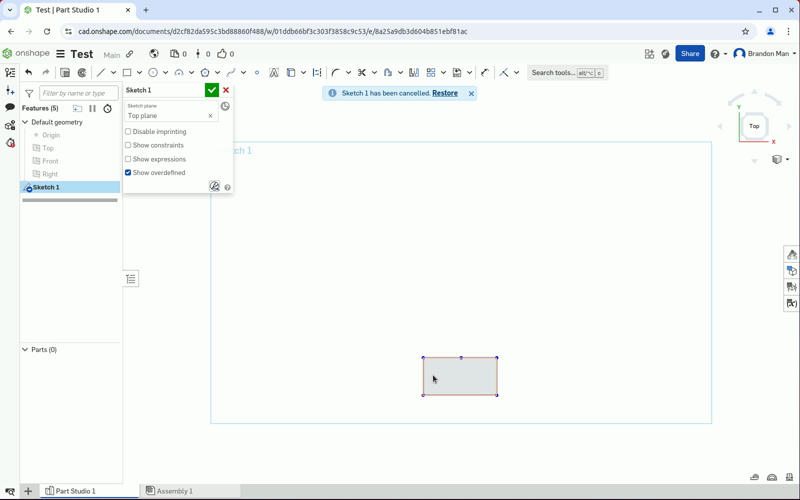
click(433, 374)
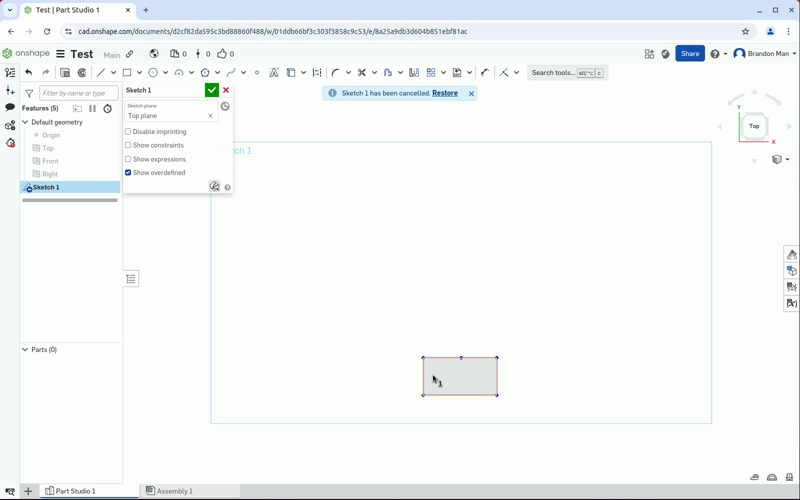
mouse_move(73, 352)
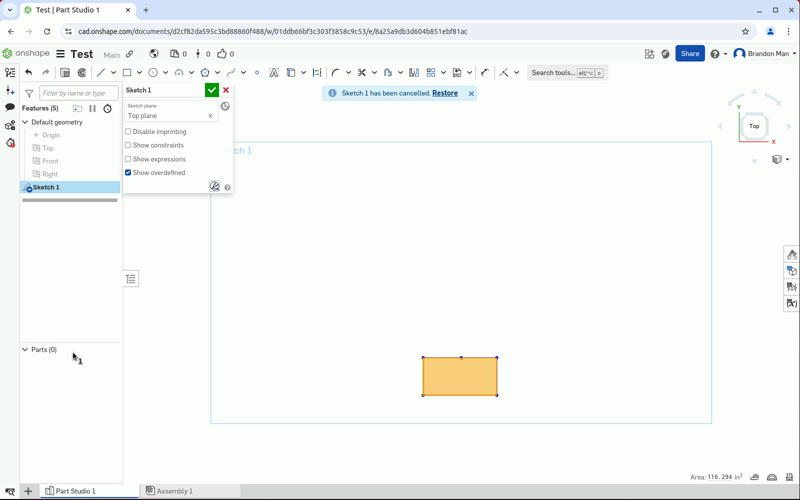
key(shift+y)
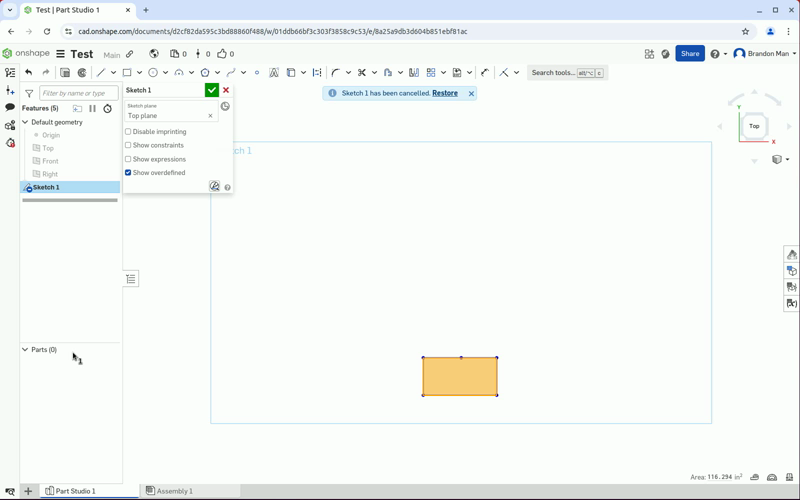
key(shift+e)
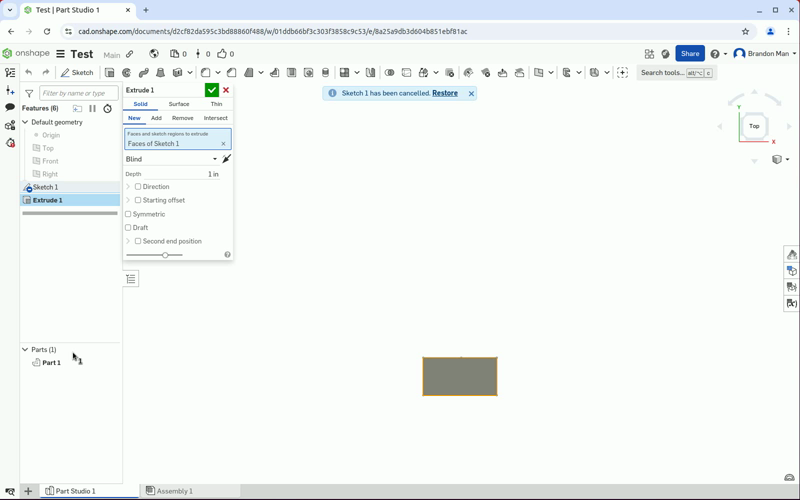
mouse_move(143, 106)
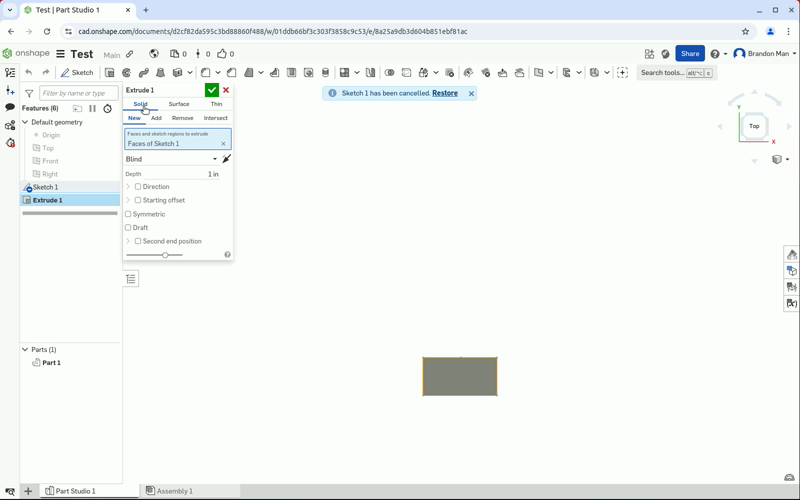
click(143, 106)
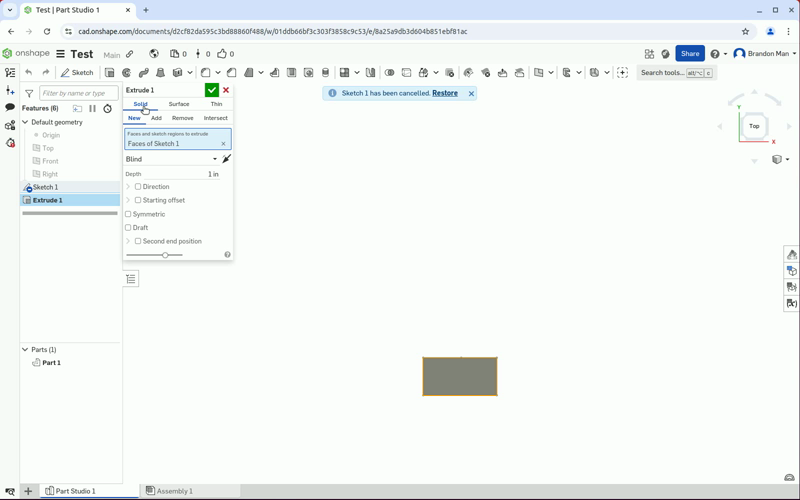
mouse_move(137, 120)
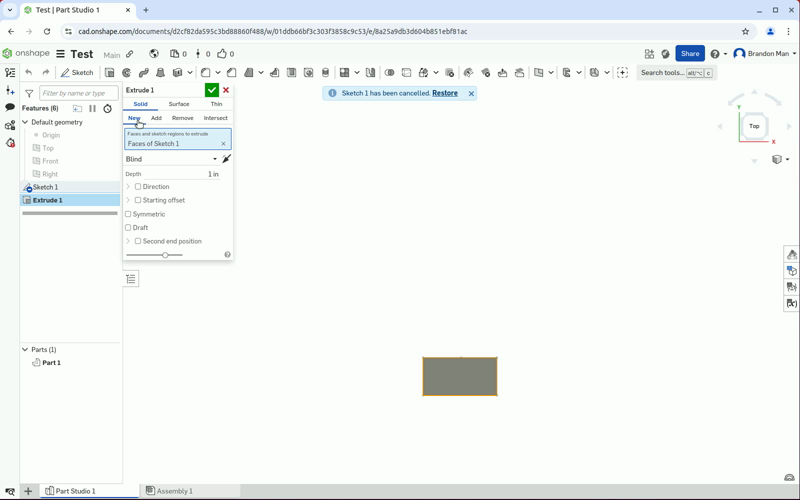
click(137, 120)
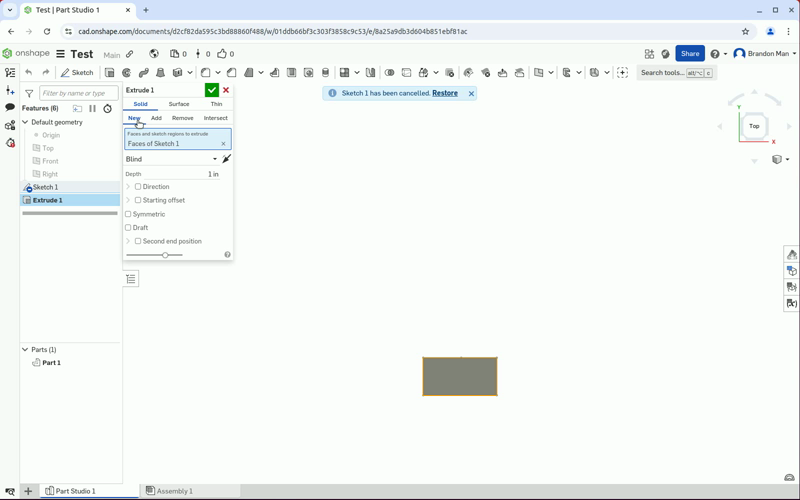
key(tab, 4)
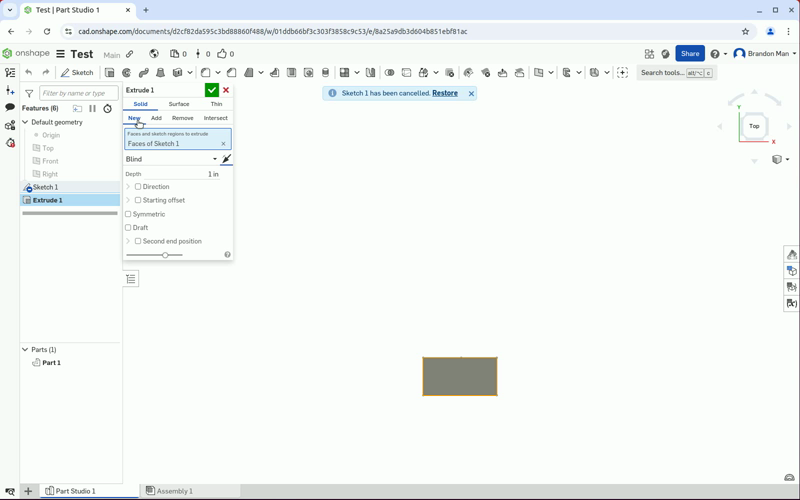
text(7.703)
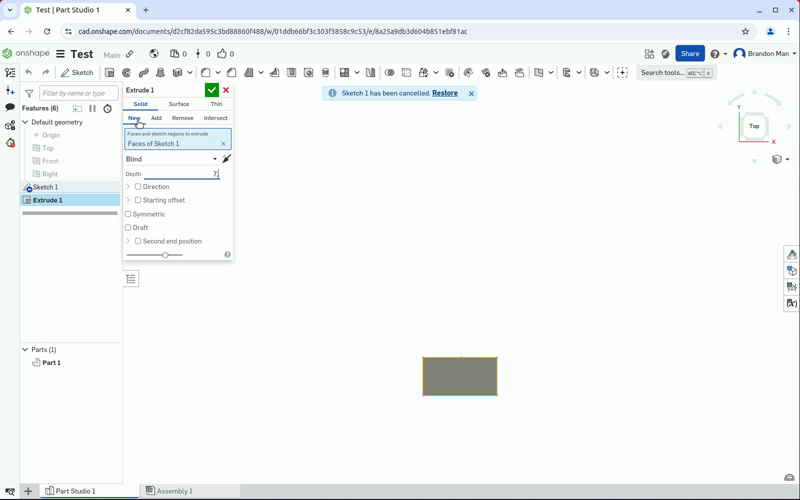
key(enter)
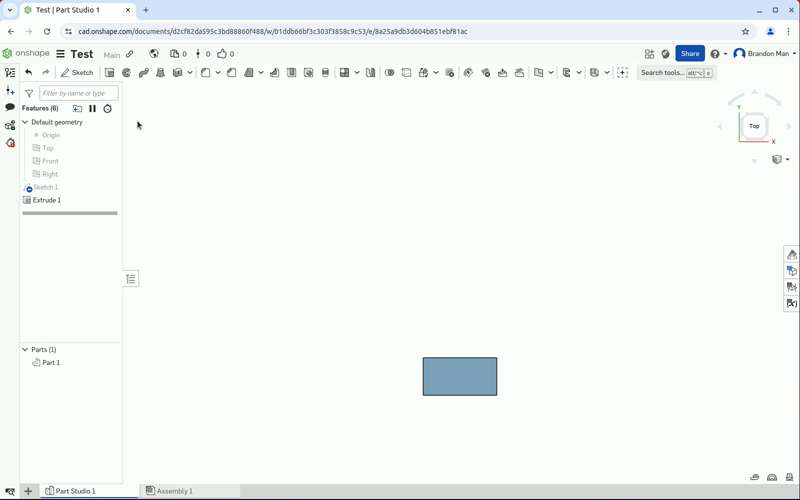
key(shift+h)
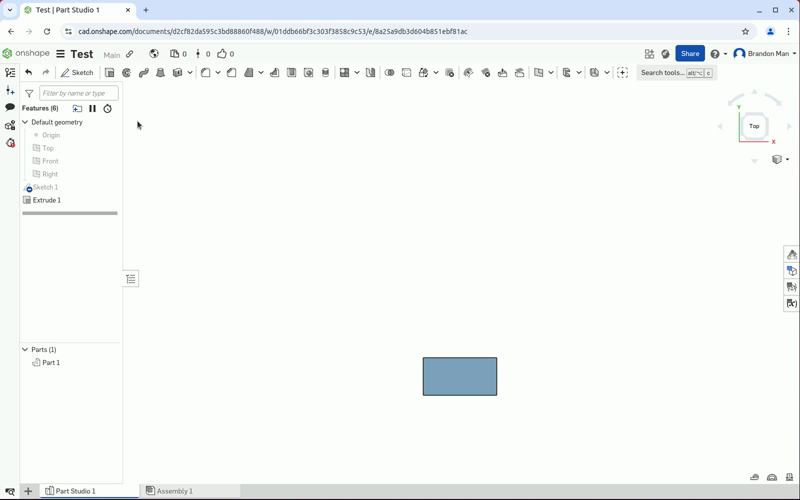
key(shift+h)
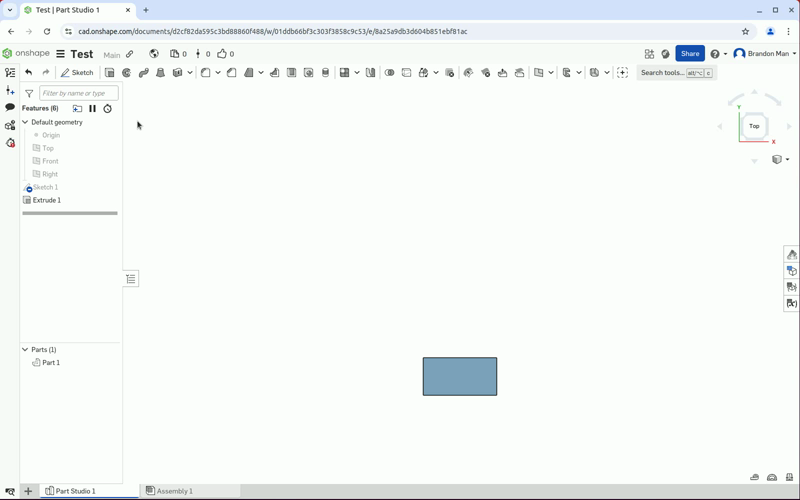
mouse_move(73, 189)
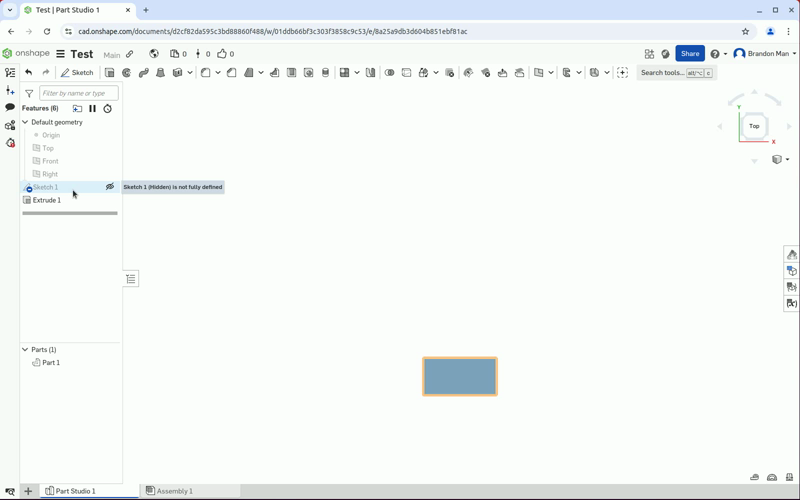
click(73, 189)
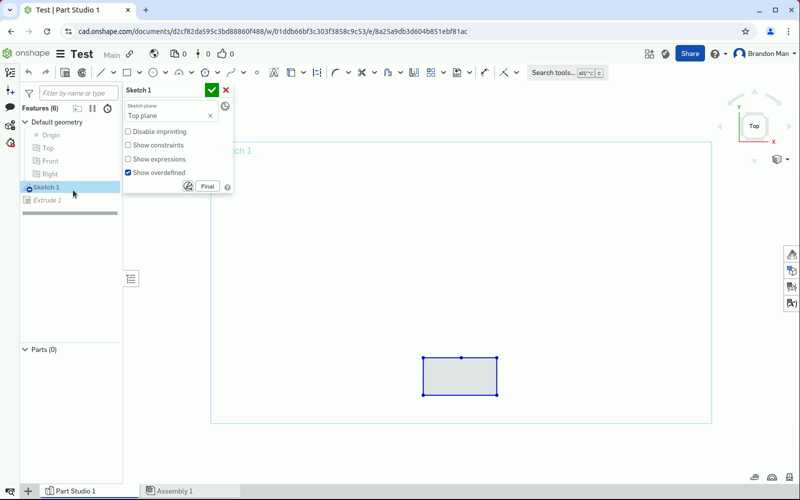
mouse_move(229, 92)
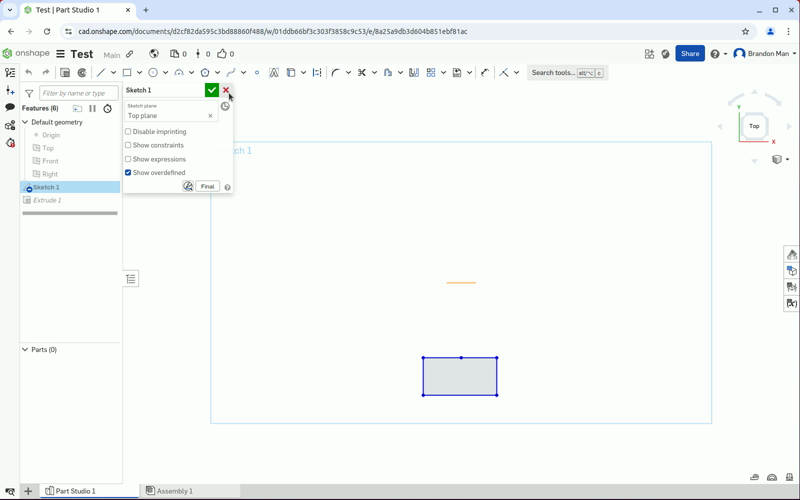
click(229, 92)
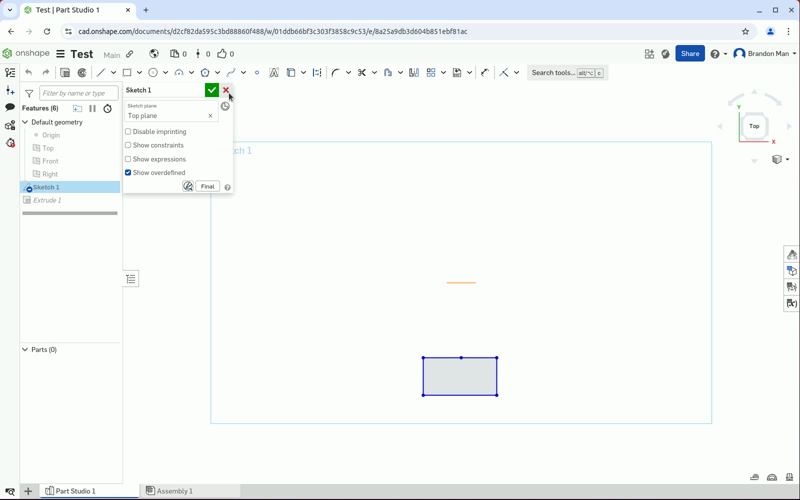
key(shift+s)
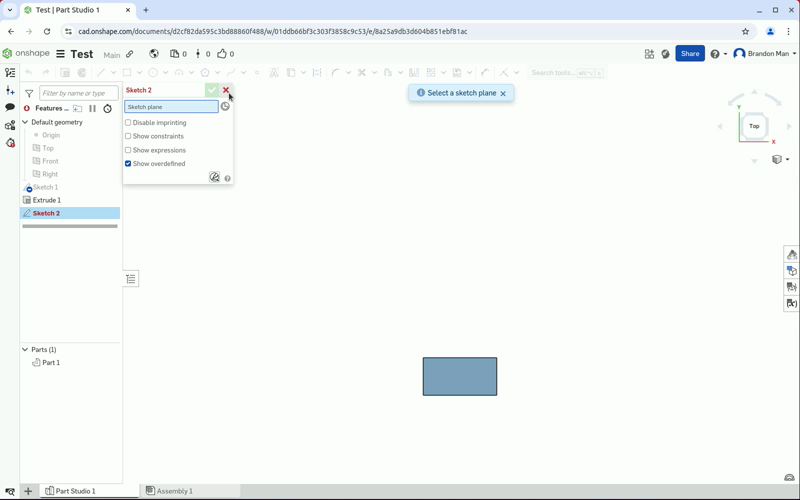
mouse_move(73, 150)
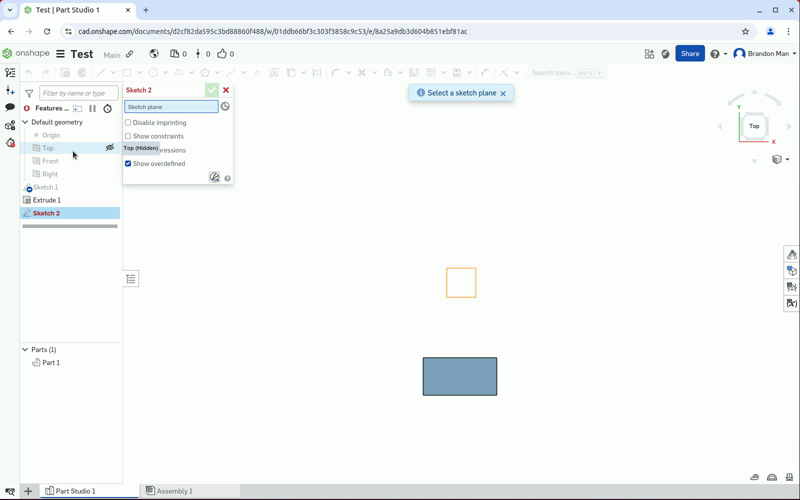
click(73, 150)
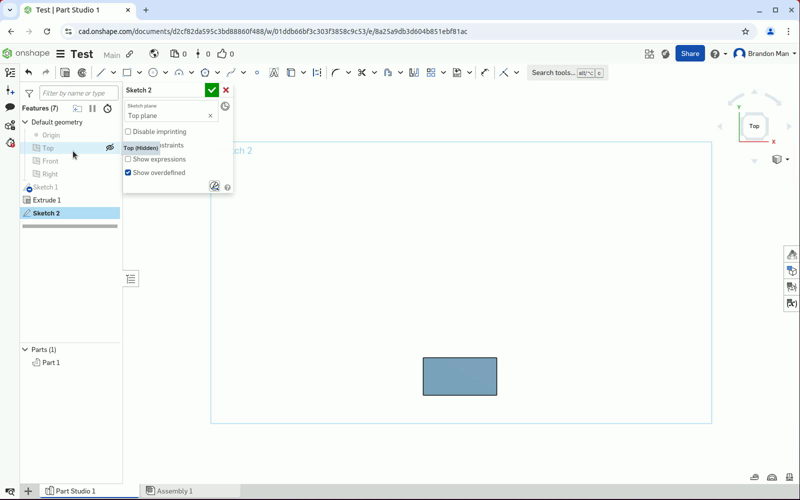
mouse_move(73, 352)
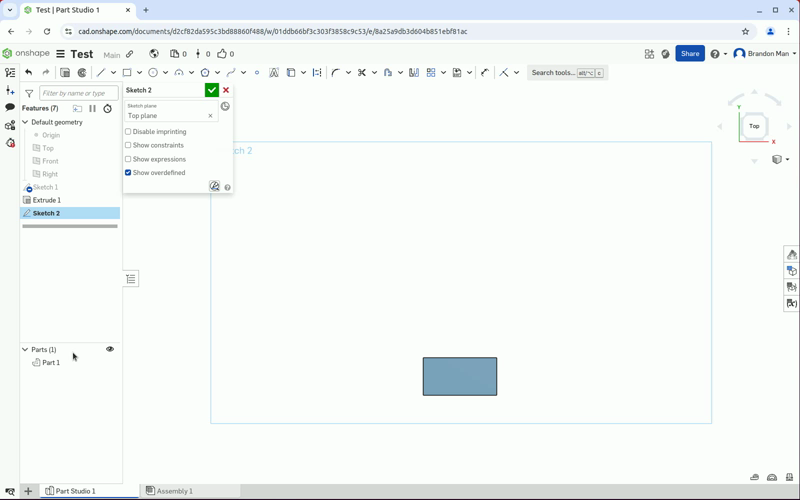
key(y)
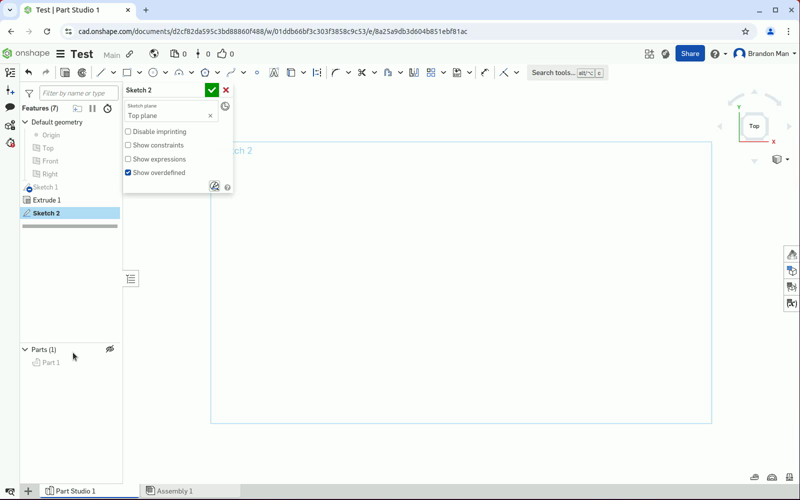
key(l)
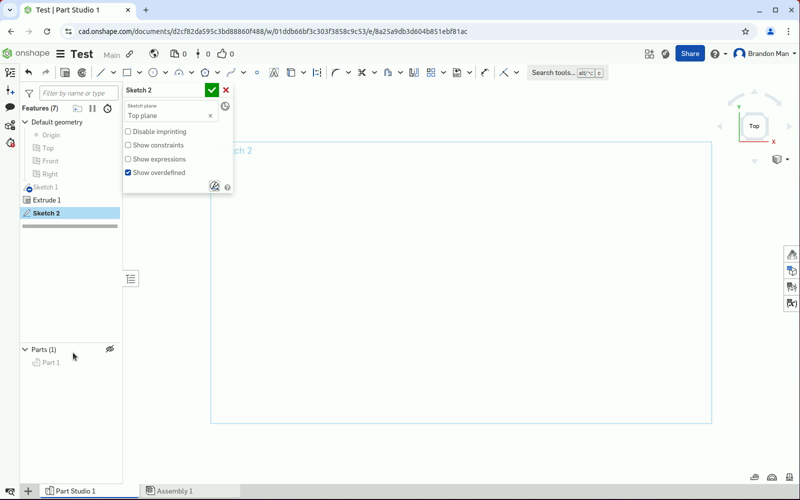
key_down(shift)
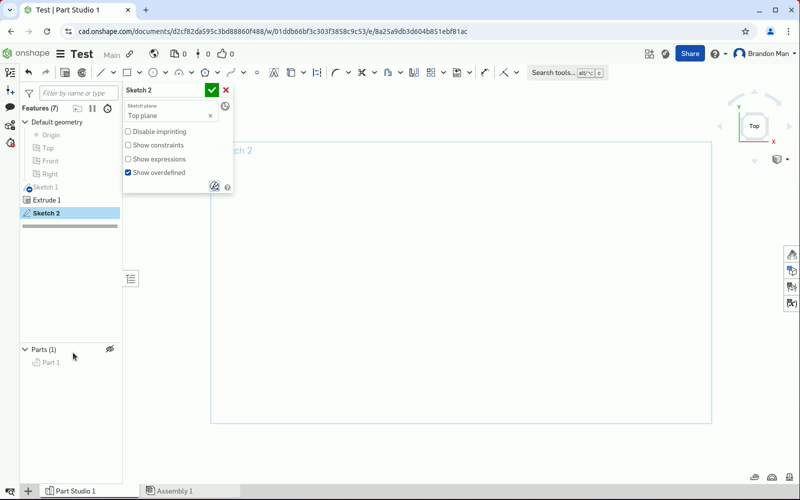
mouse_move(423, 357)
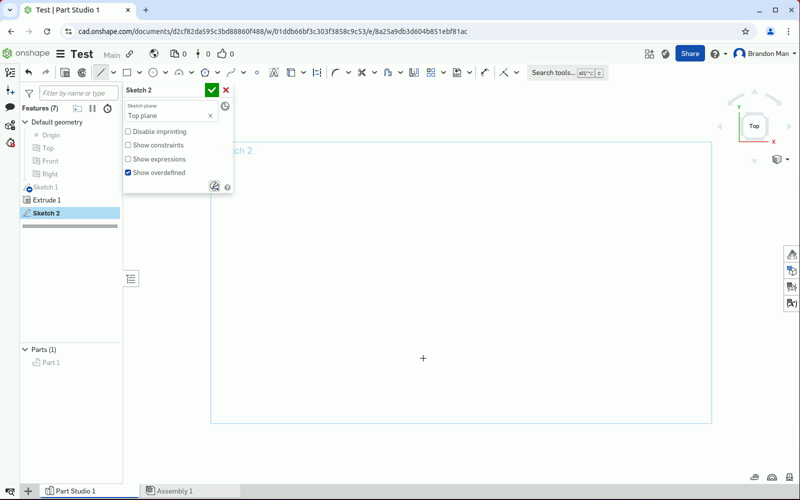
click(423, 357)
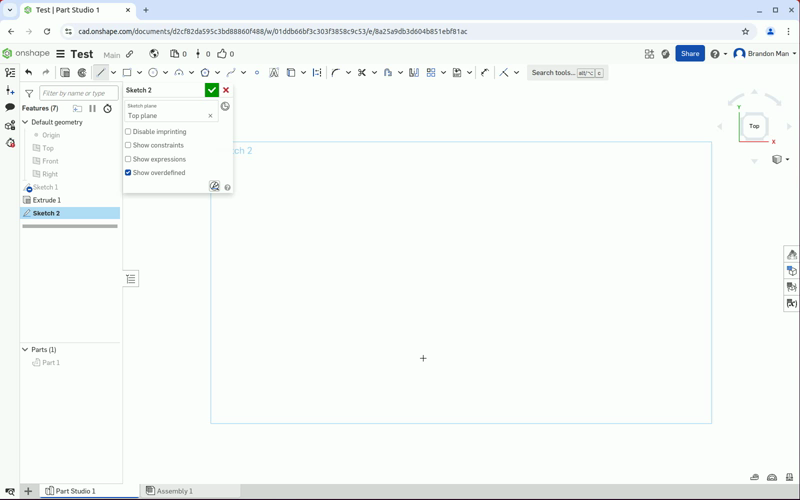
key_up(shift)
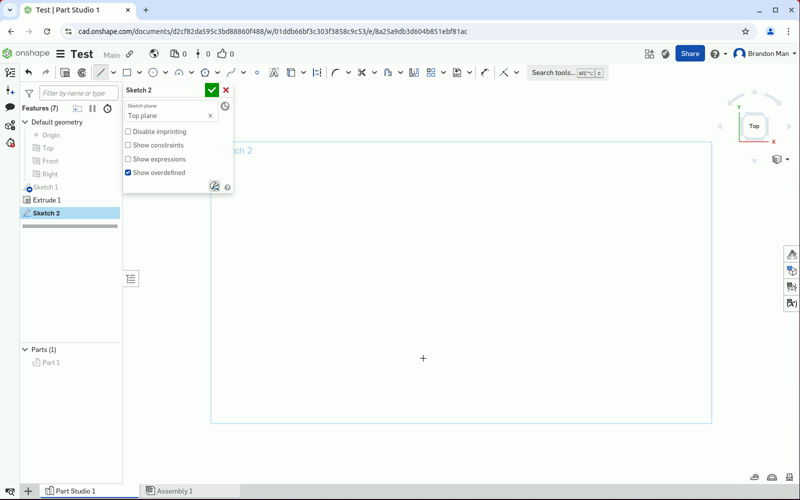
key_down(shift)
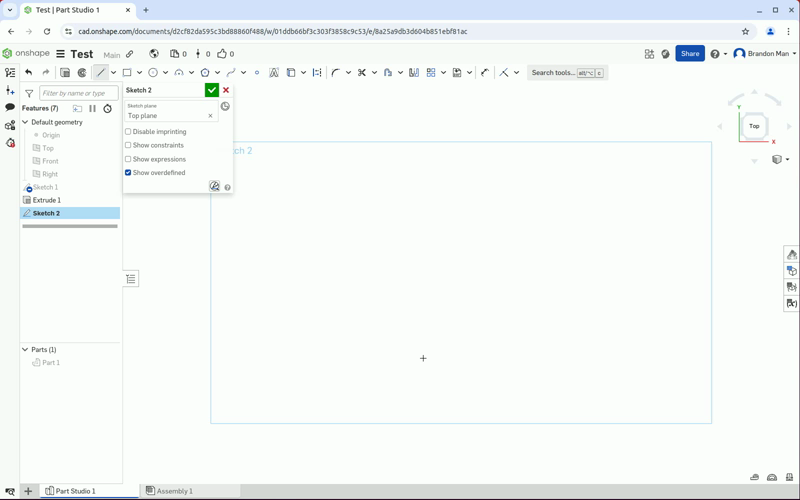
mouse_move(453, 357)
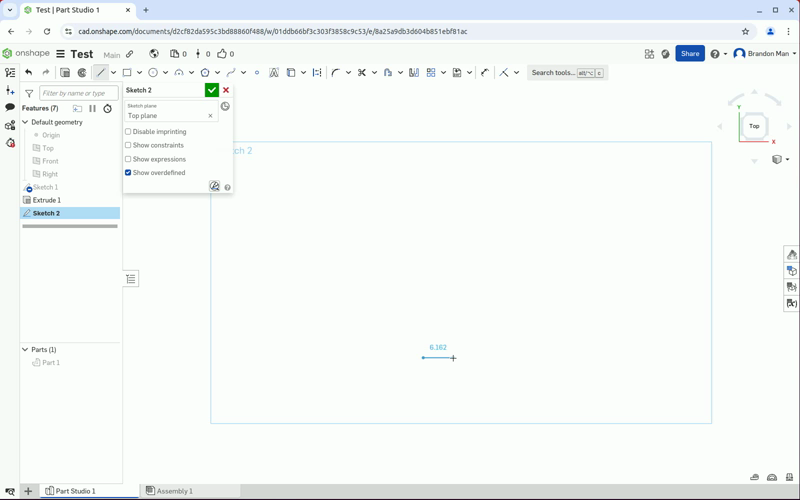
mouse_move(461, 357)
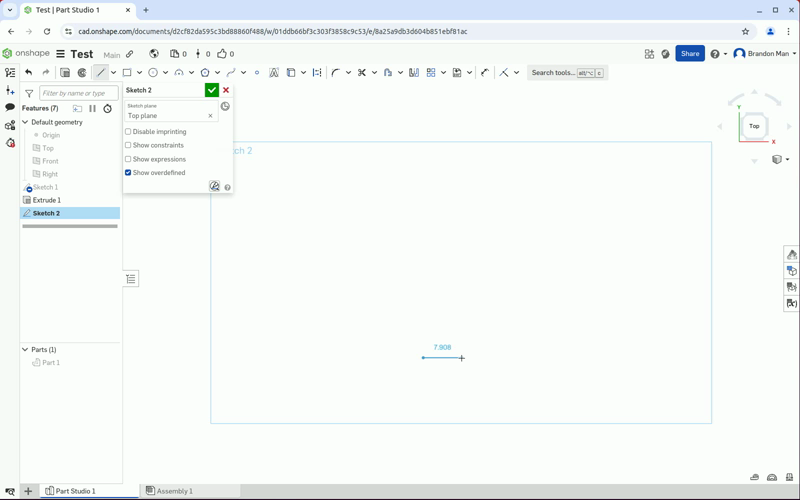
click(461, 357)
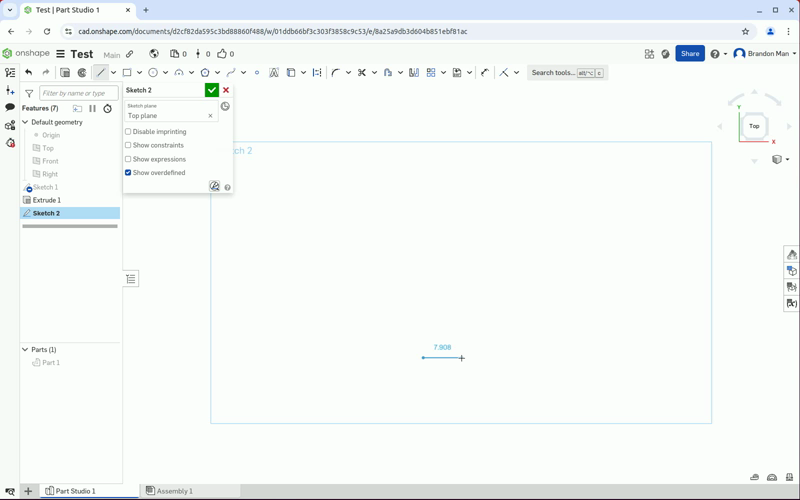
key_up(shift)
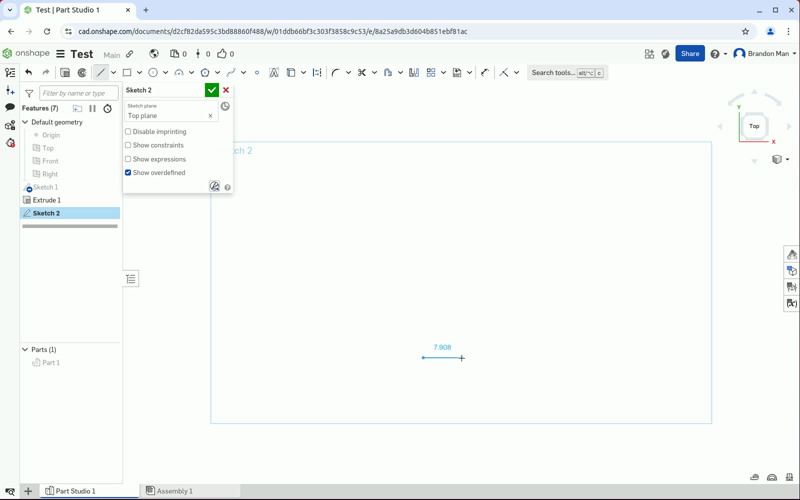
key_down(shift)
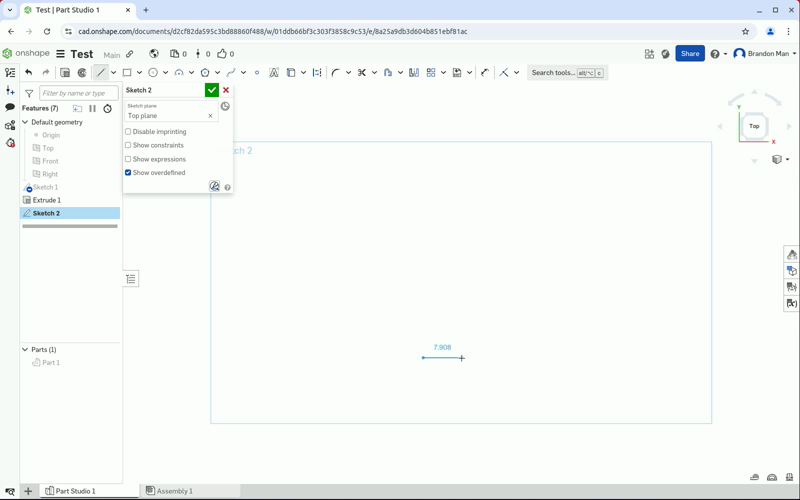
mouse_move(491, 357)
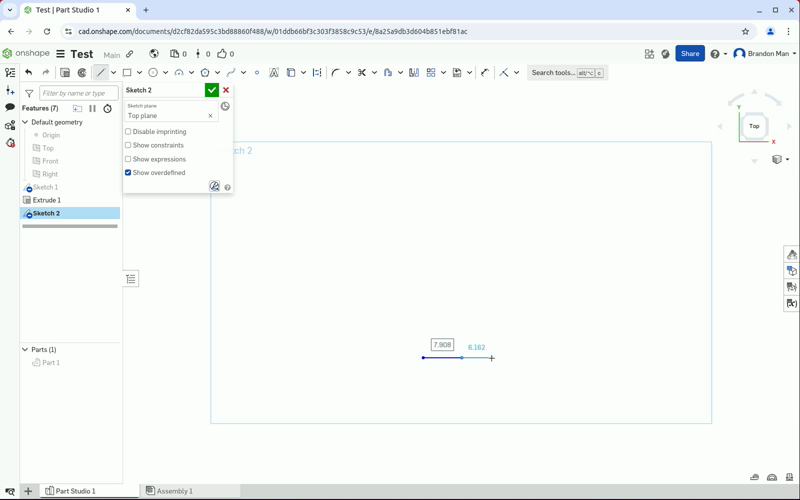
mouse_move(461, 319)
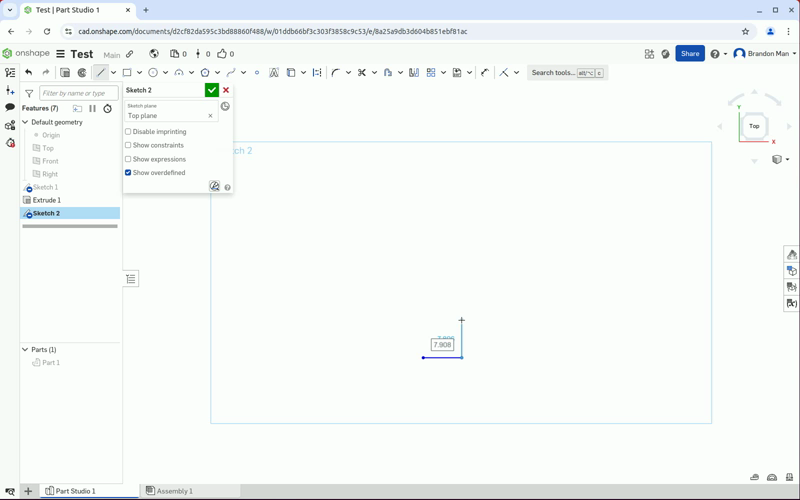
click(461, 319)
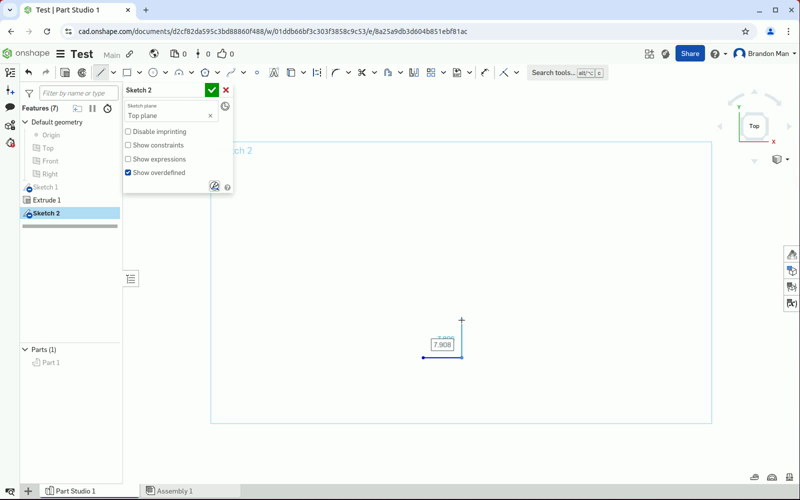
key_up(shift)
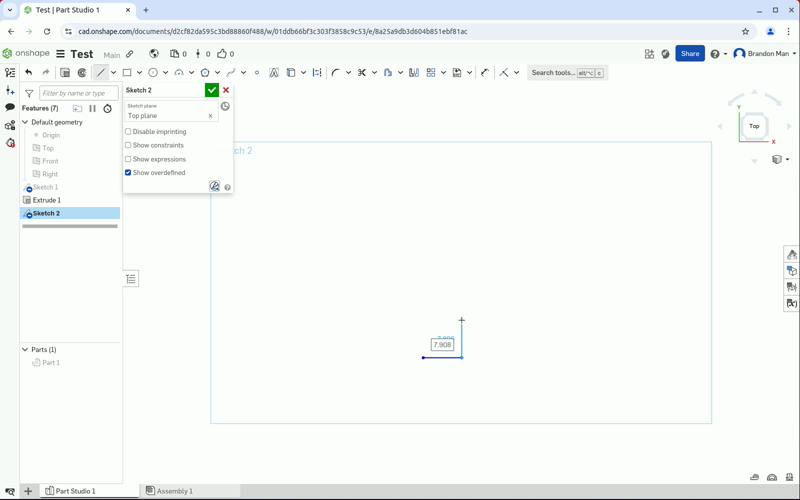
key_down(shift)
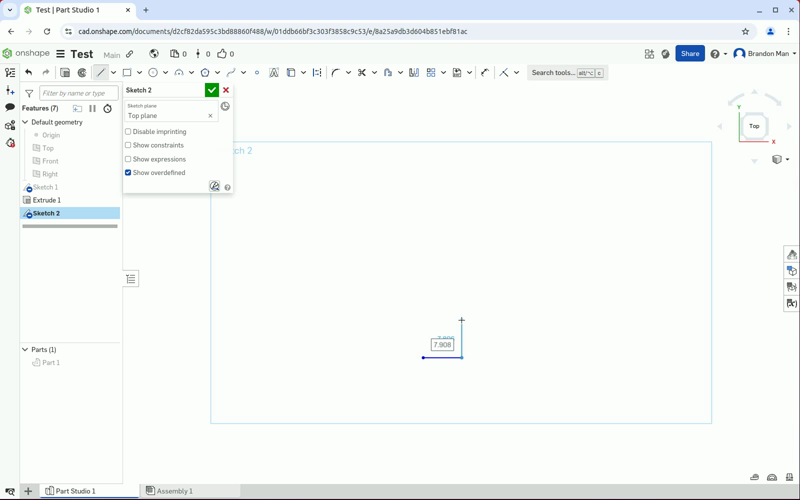
mouse_move(491, 319)
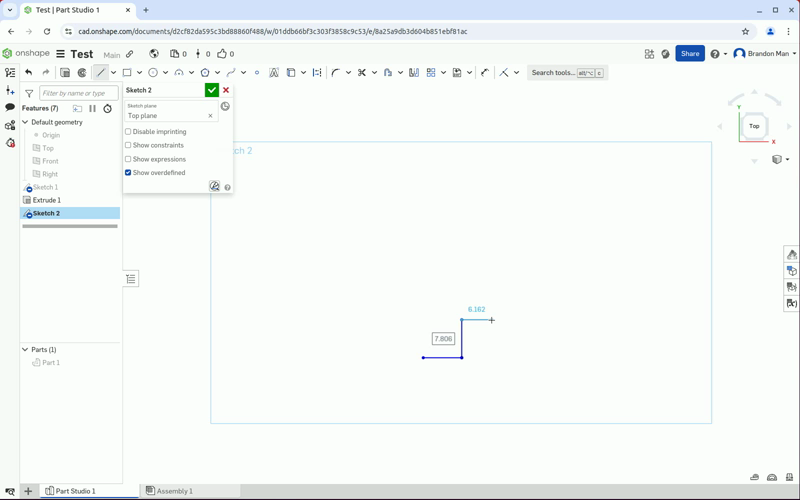
mouse_move(423, 319)
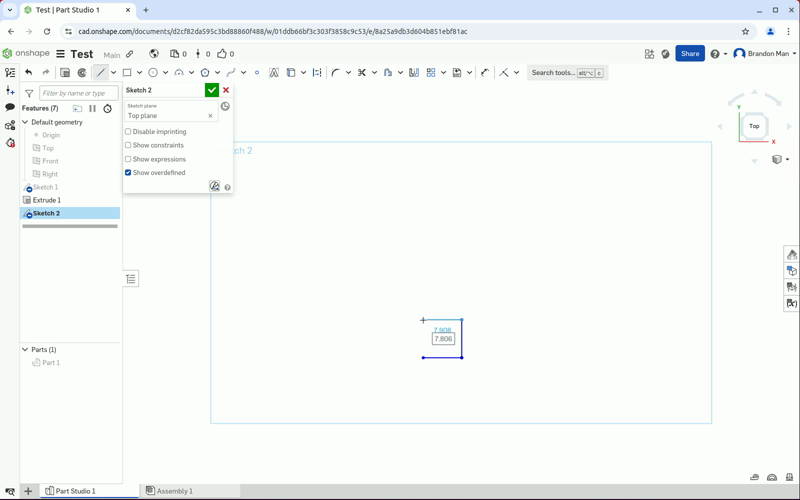
click(423, 319)
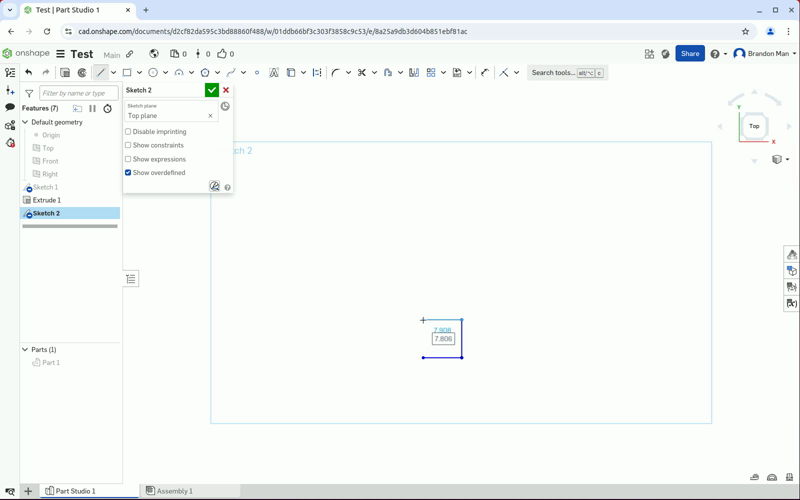
key_up(shift)
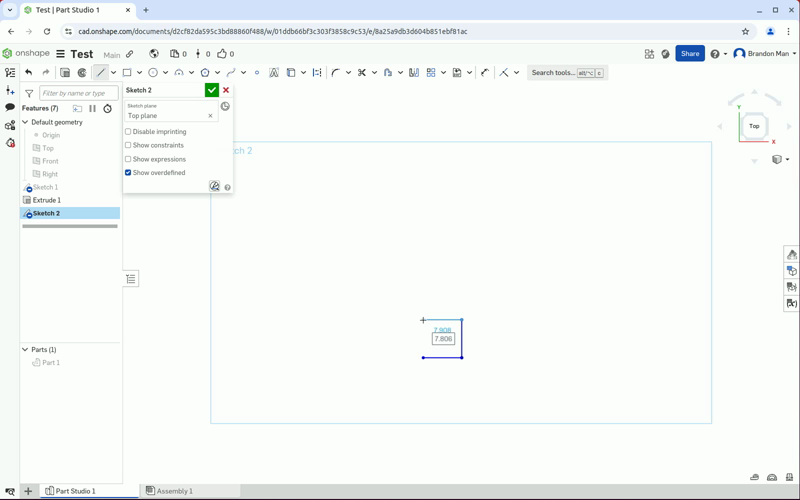
mouse_move(453, 319)
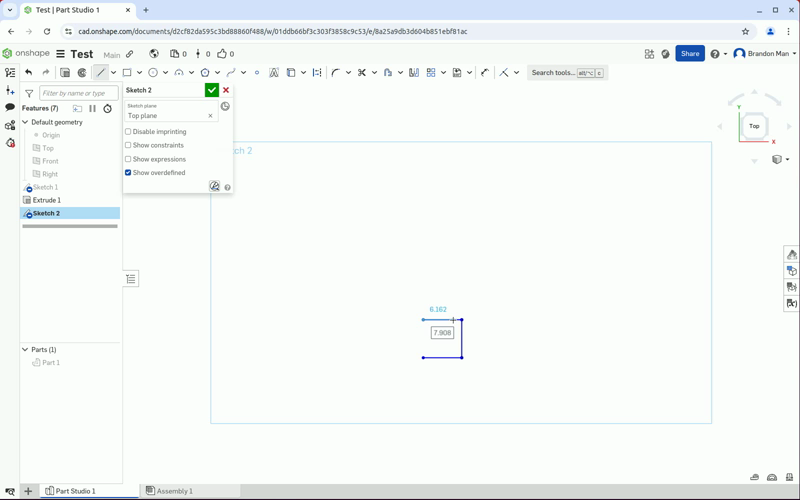
key_down(shift)
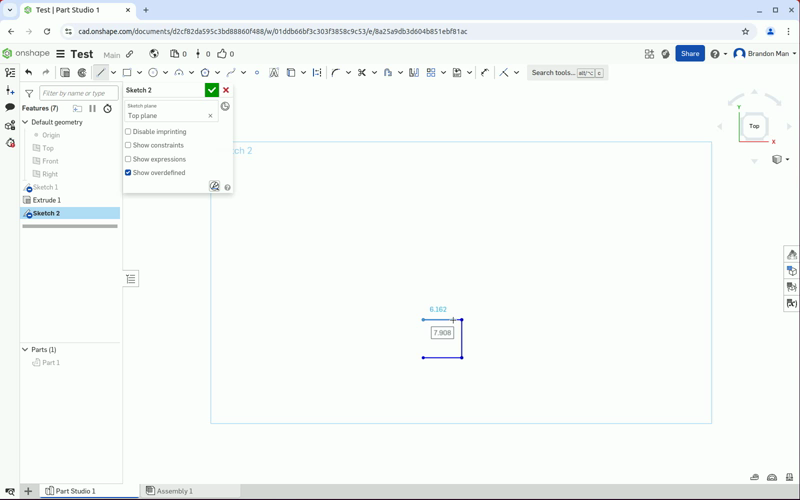
mouse_move(423, 357)
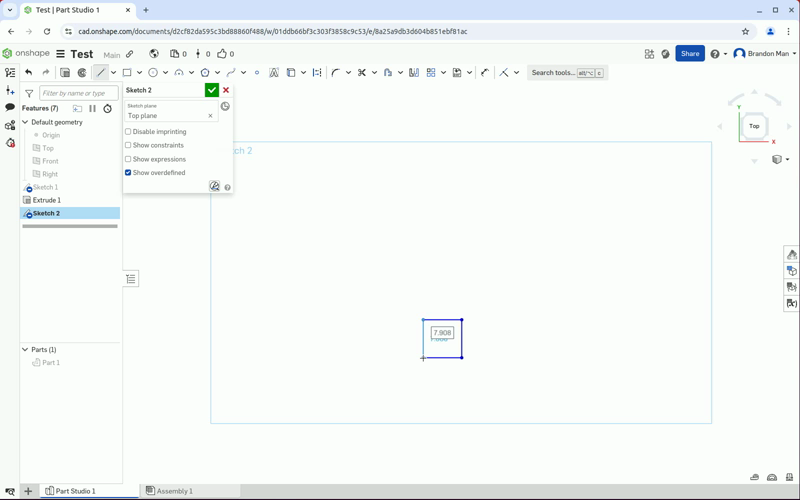
key_up(shift)
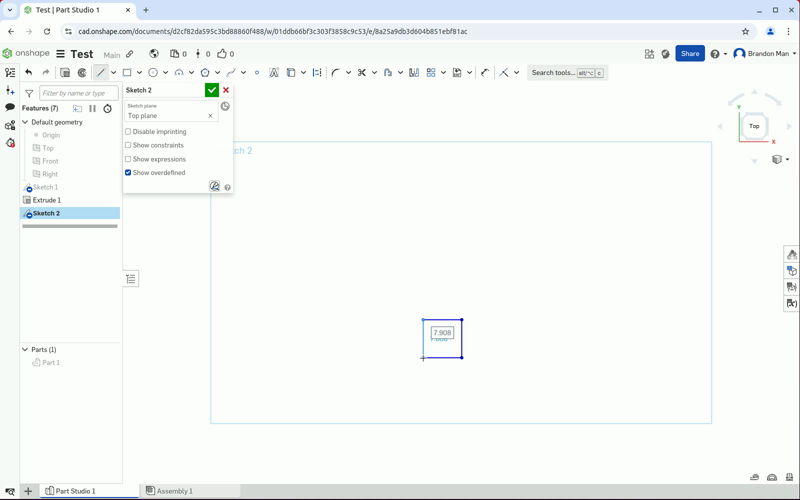
click(423, 357)
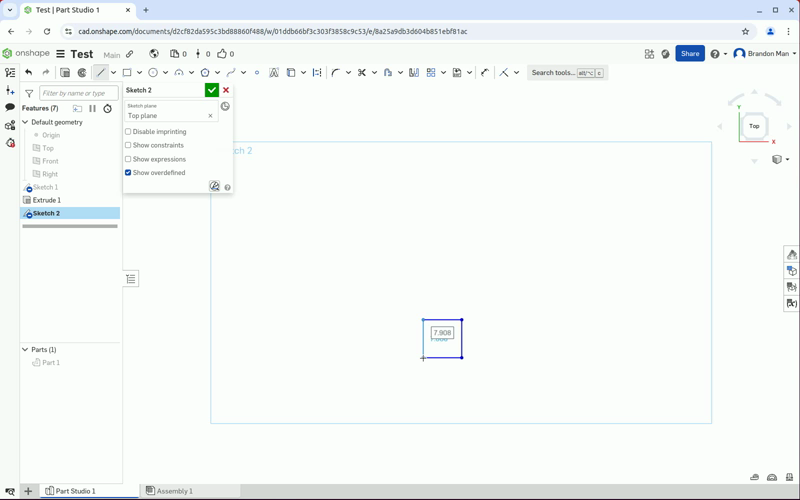
key(esc)
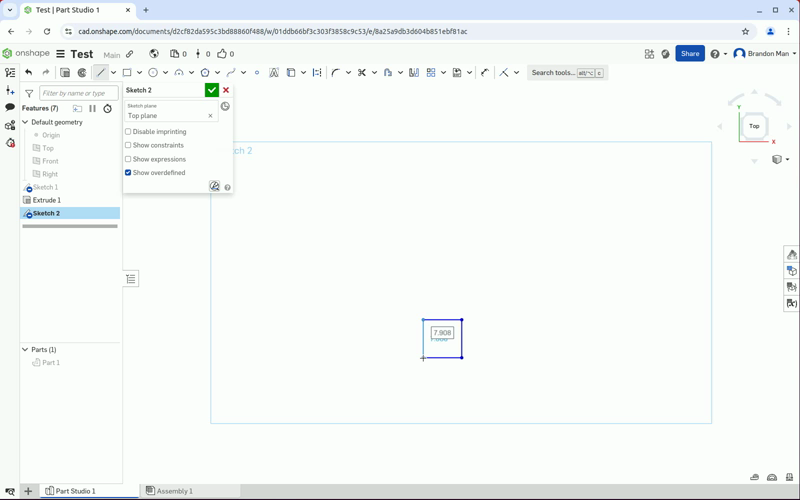
mouse_move(444, 354)
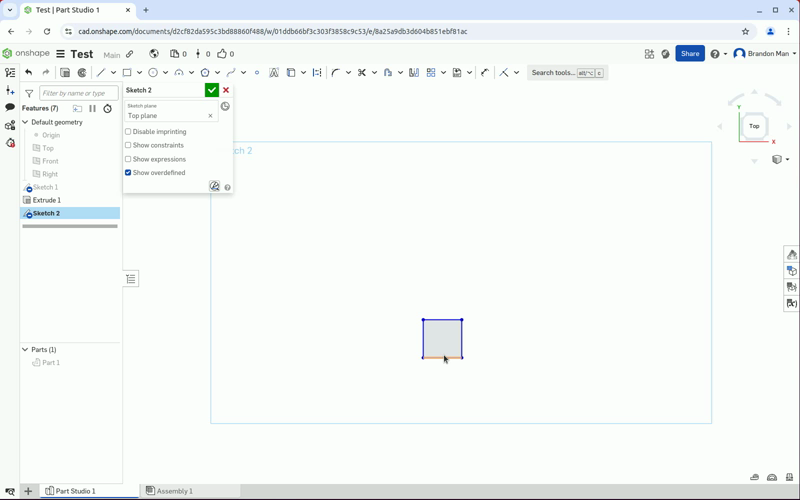
scroll(6)
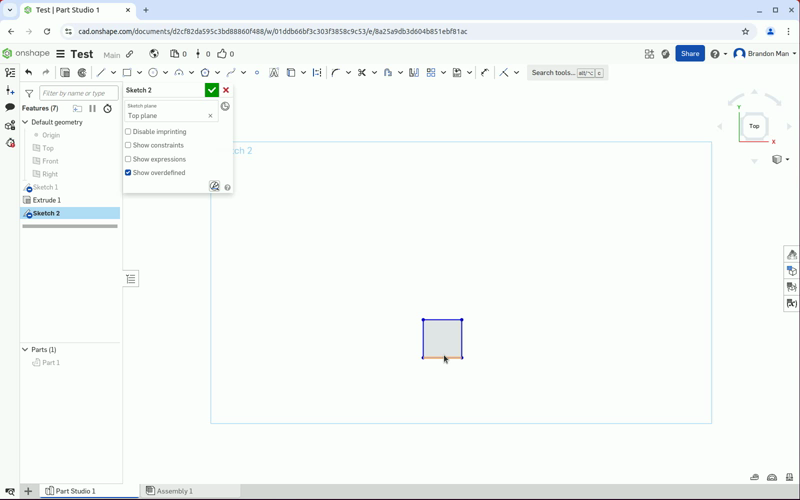
scroll(6)
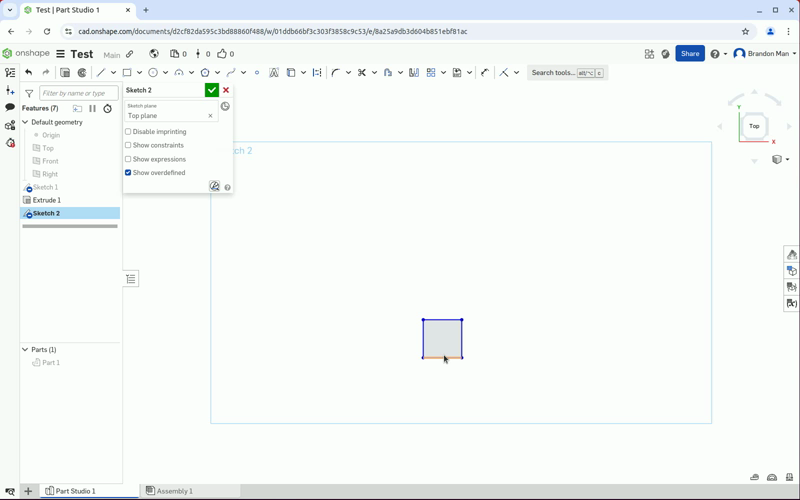
scroll(6)
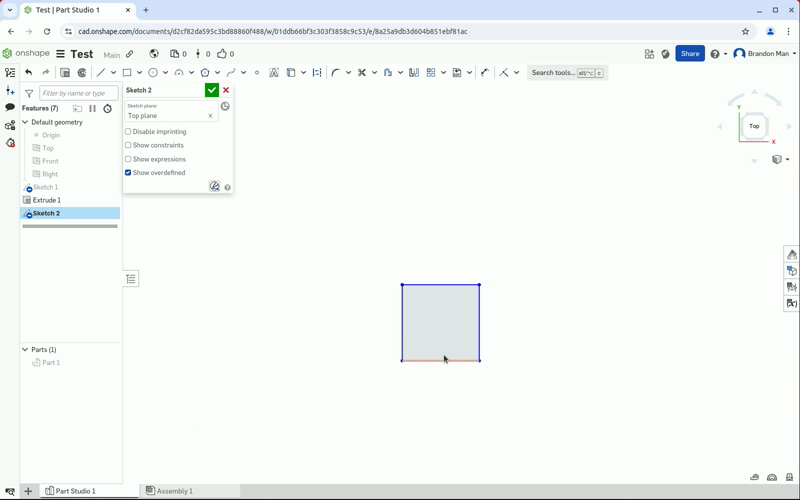
scroll(6)
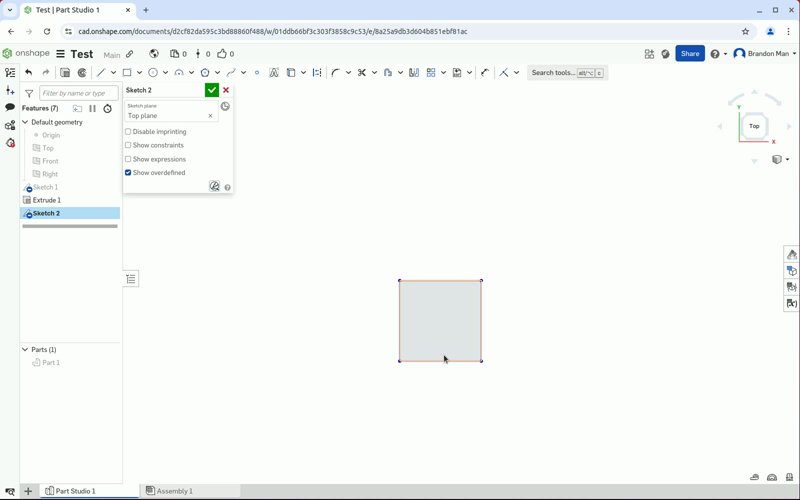
scroll(6)
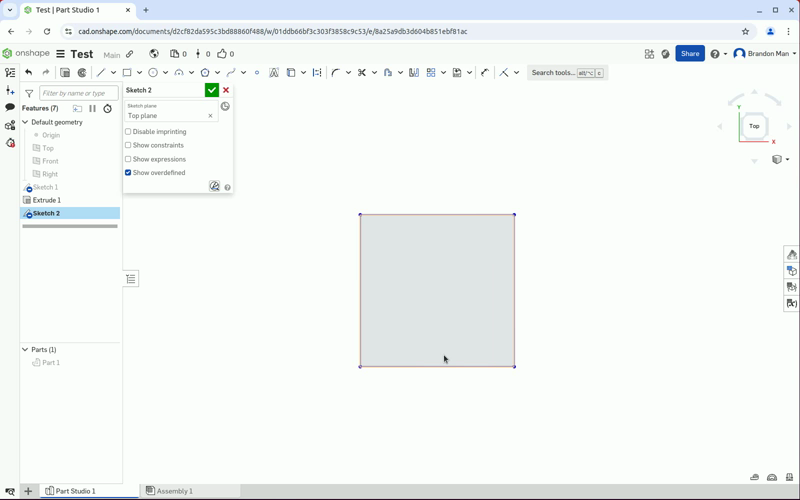
scroll(6)
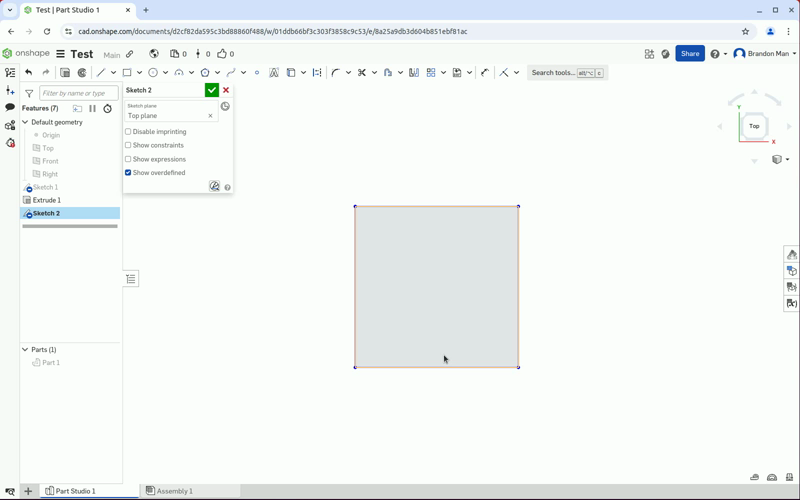
scroll(6)
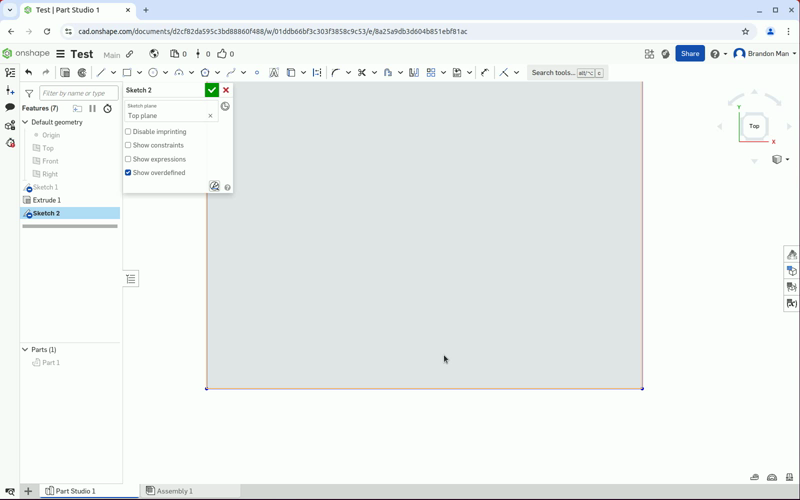
click(444, 354)
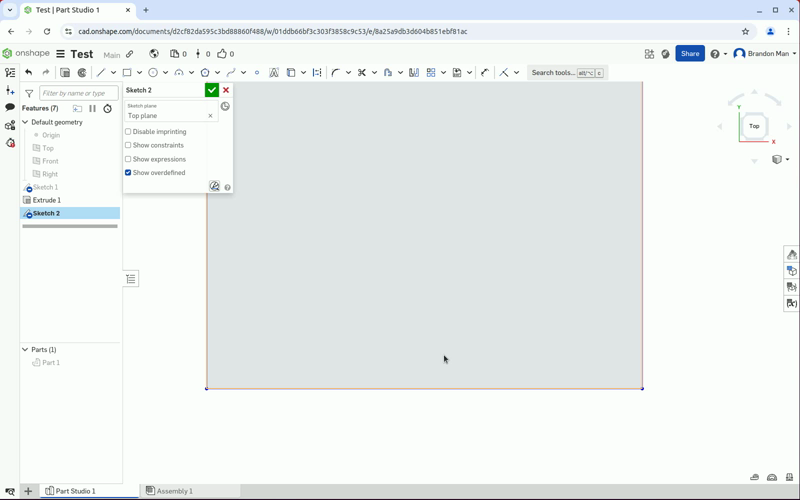
scroll(-6)
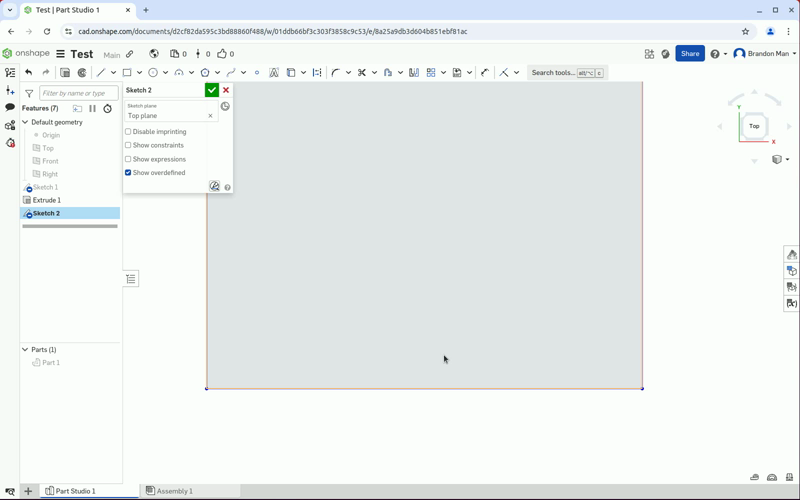
scroll(-6)
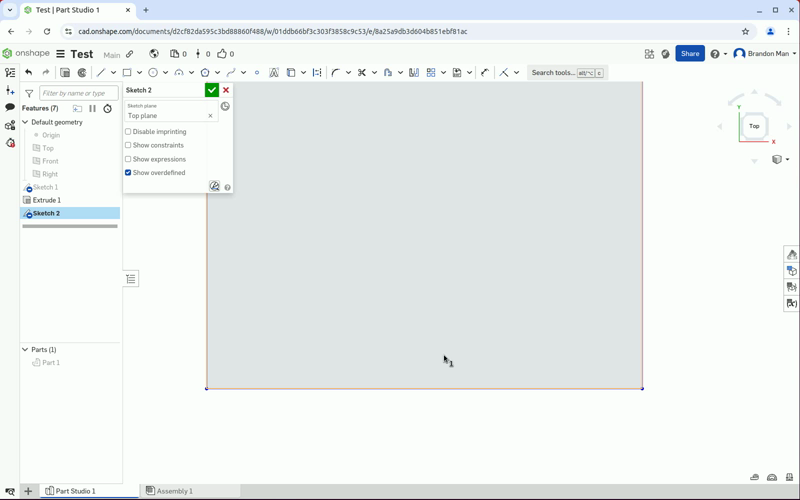
scroll(-6)
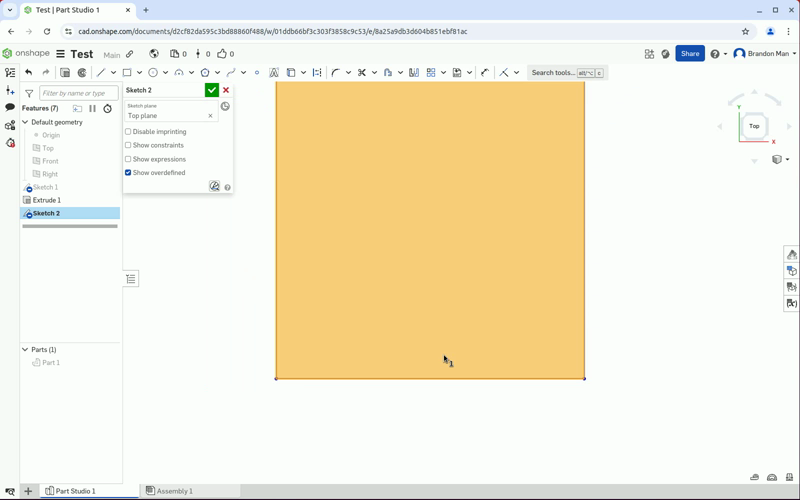
scroll(-6)
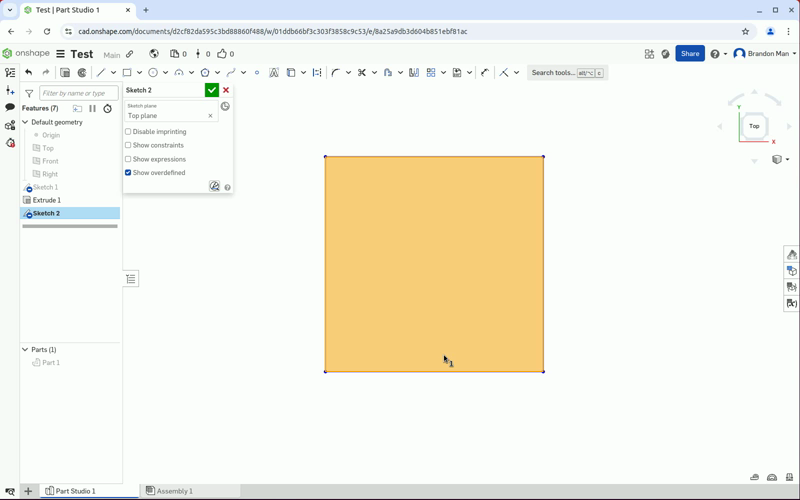
scroll(-6)
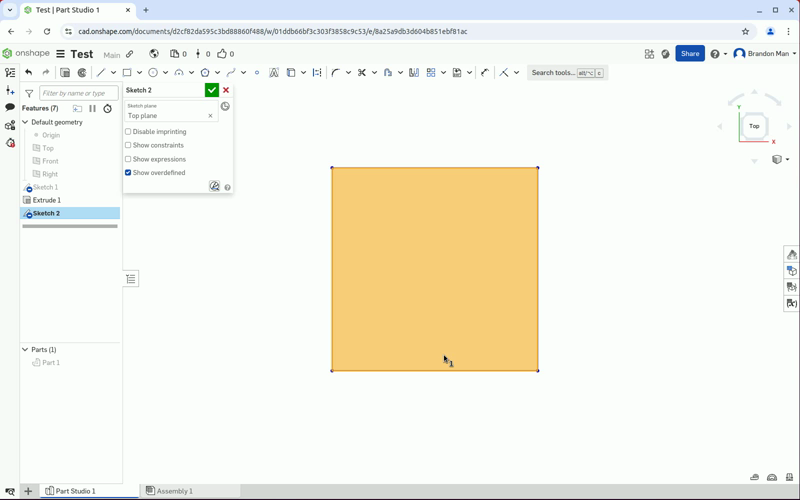
scroll(-6)
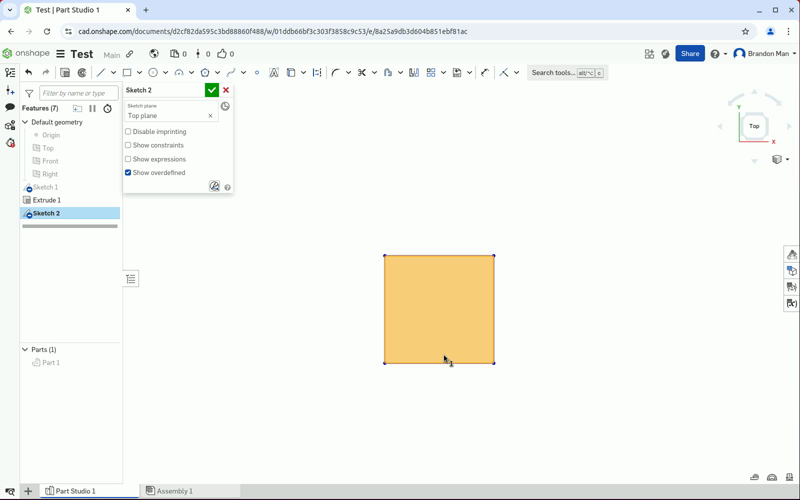
scroll(-6)
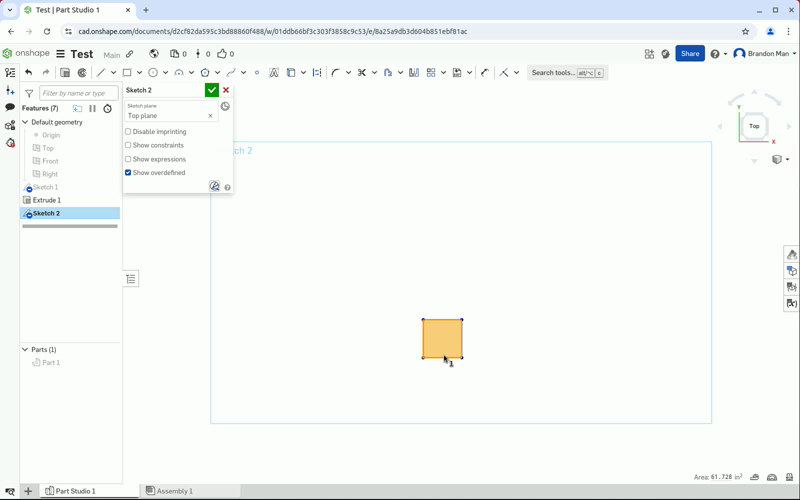
mouse_move(73, 352)
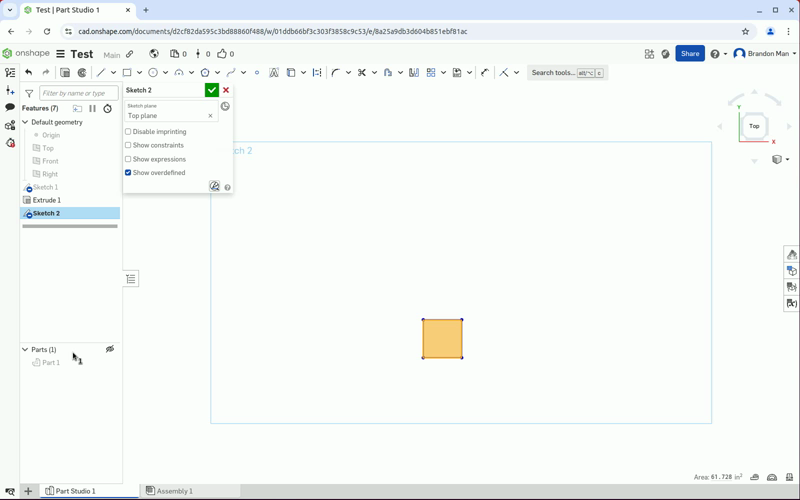
key(shift+y)
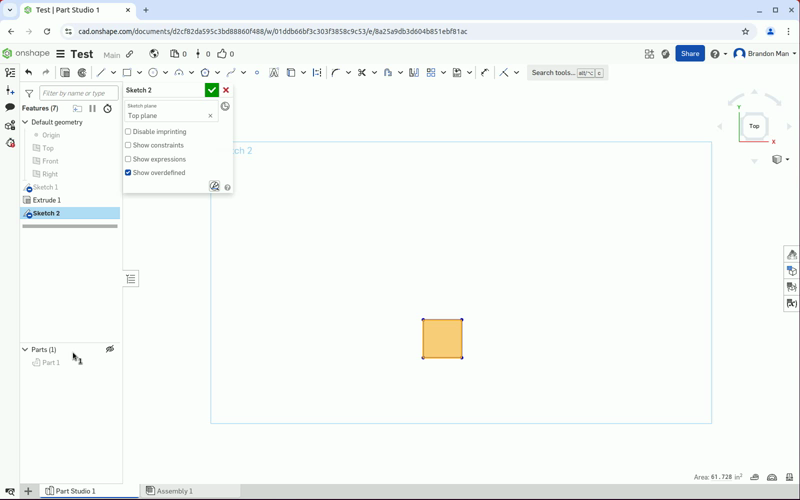
key(shift+e)
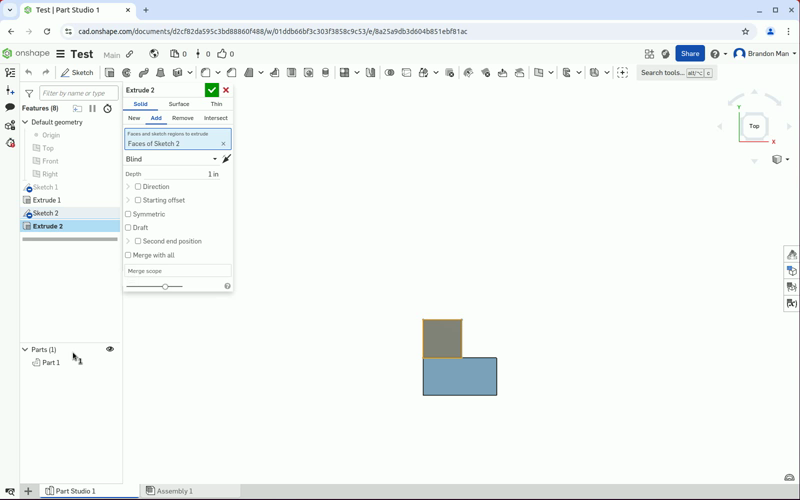
mouse_move(143, 106)
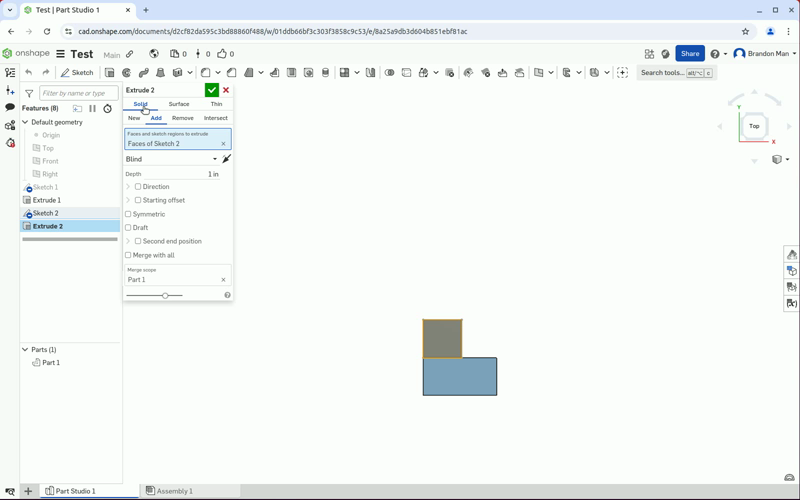
click(143, 106)
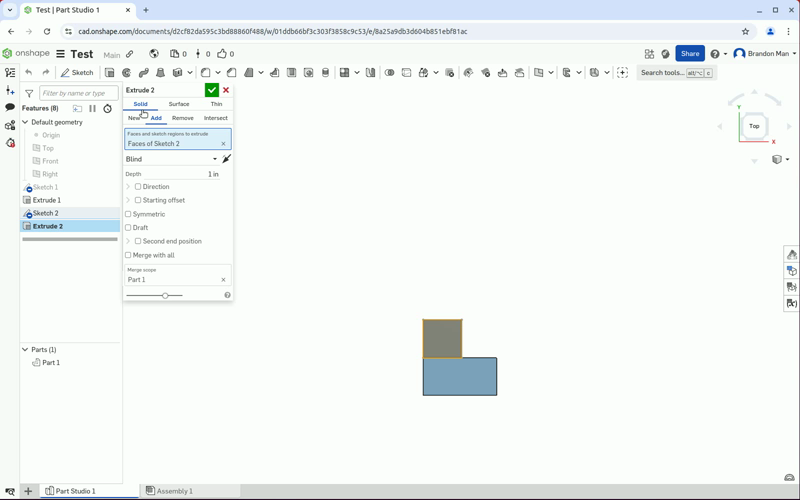
mouse_move(137, 120)
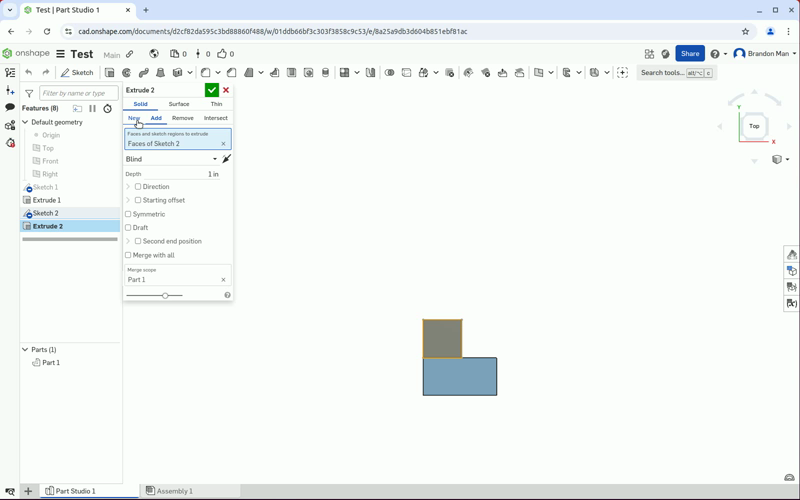
click(137, 120)
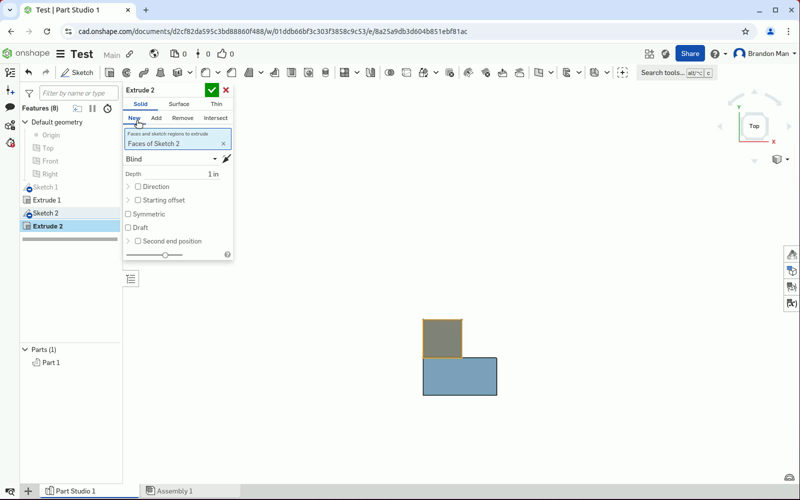
key(tab, 4)
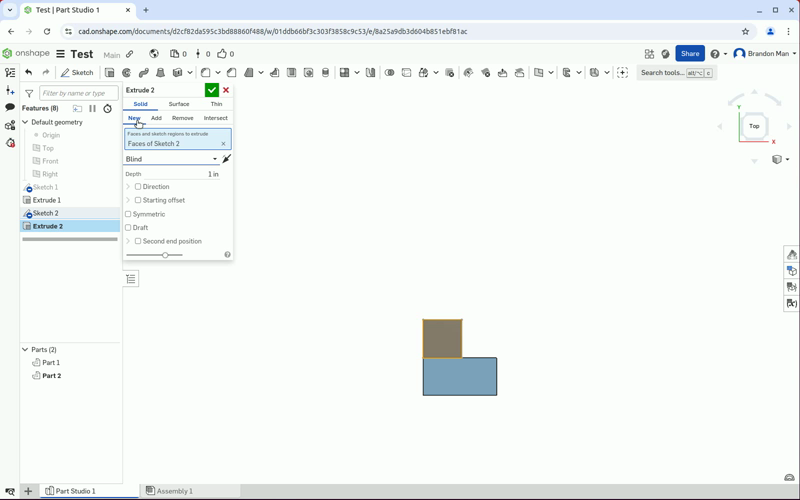
text(15.405)
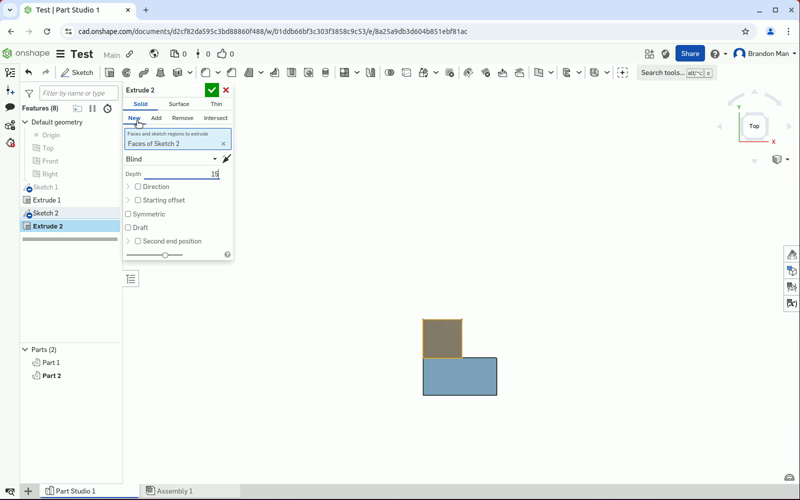
key(enter)
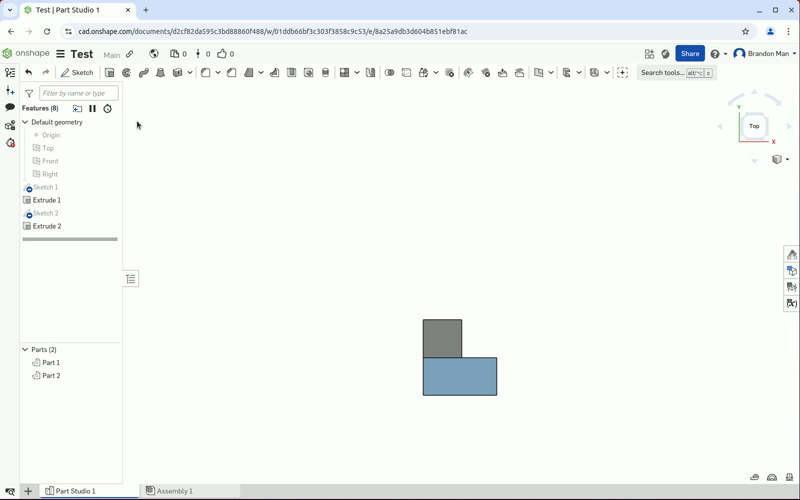
key(shift+h)
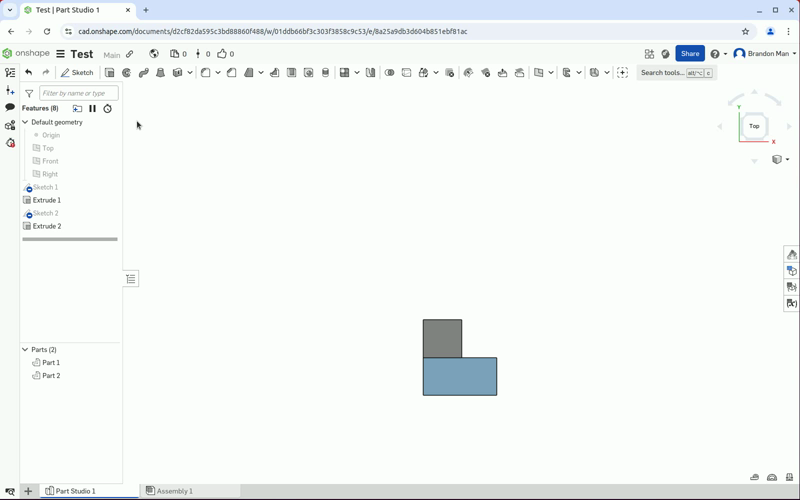
key(shift+h)
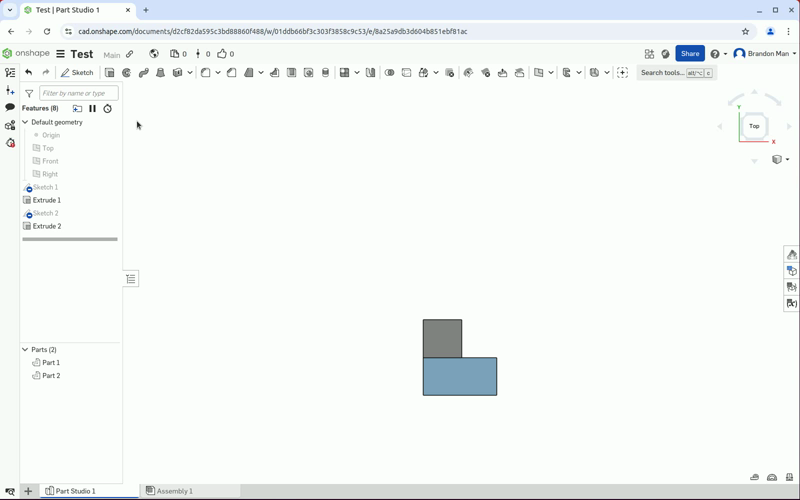
mouse_move(73, 189)
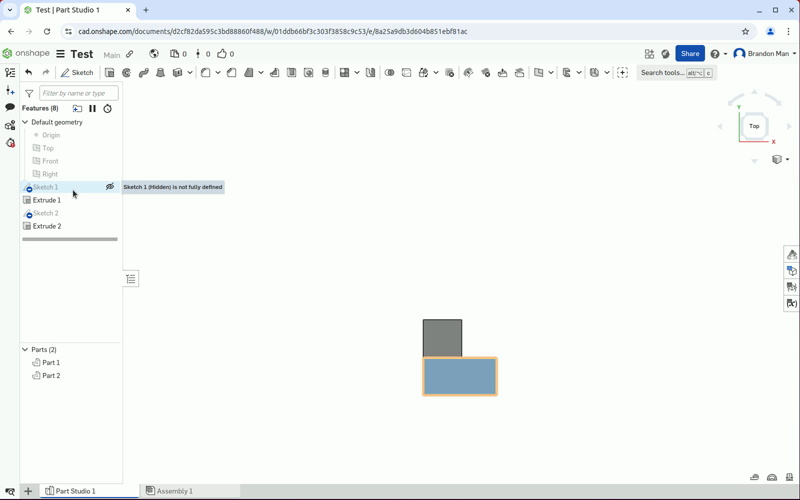
click(73, 189)
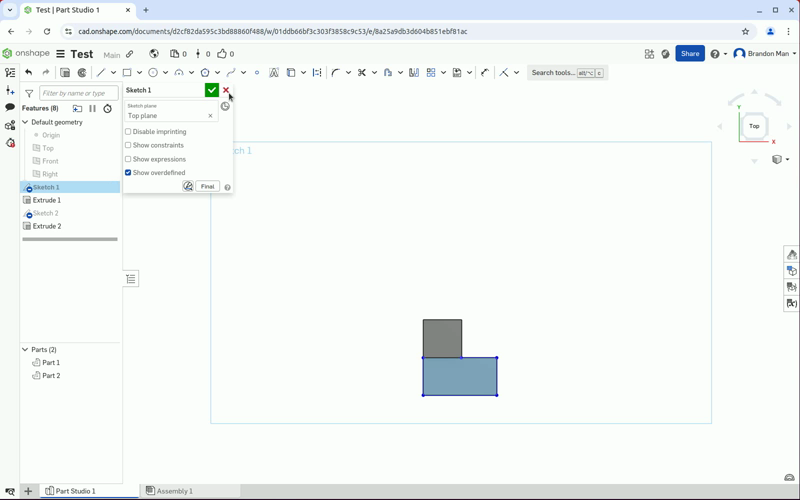
mouse_move(229, 92)
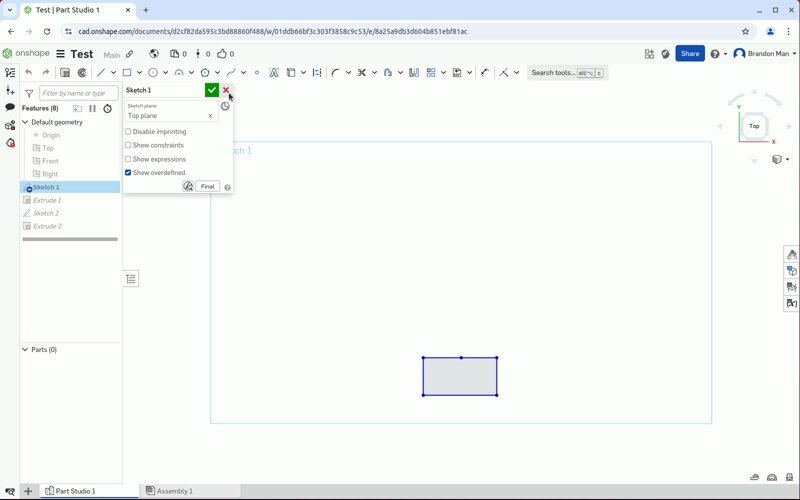
click(229, 92)
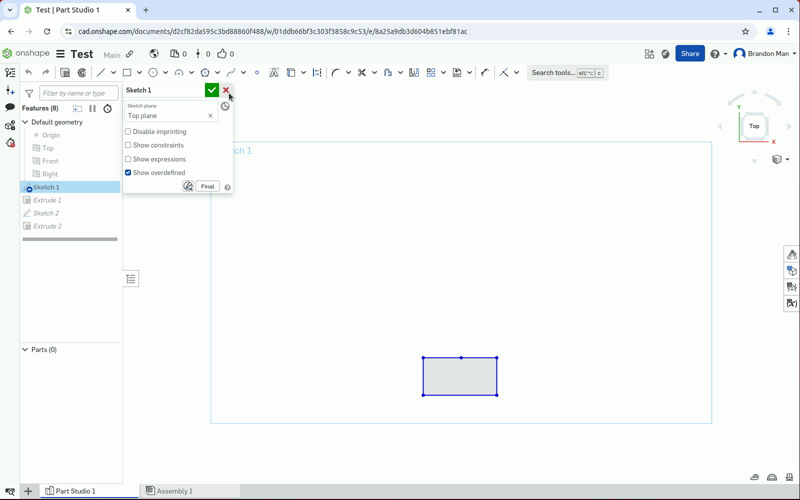
key(shift+s)
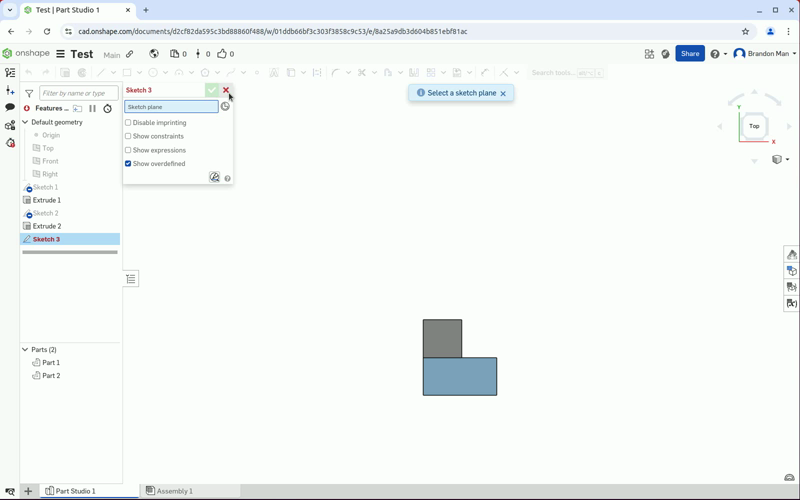
mouse_move(73, 150)
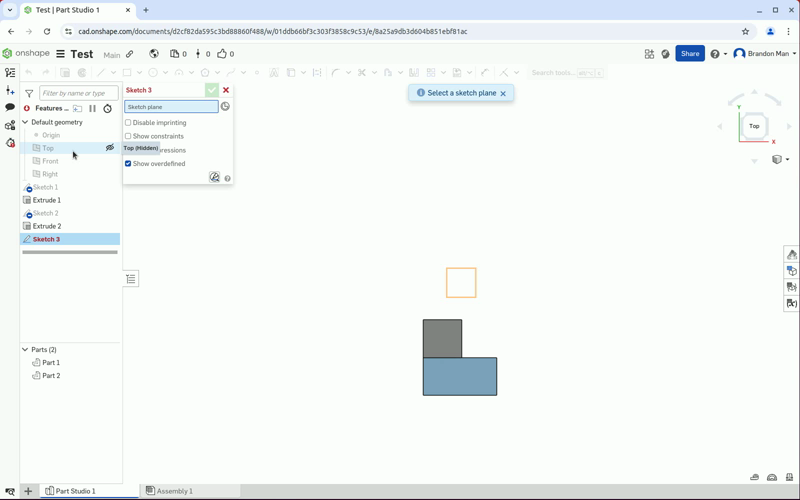
click(73, 150)
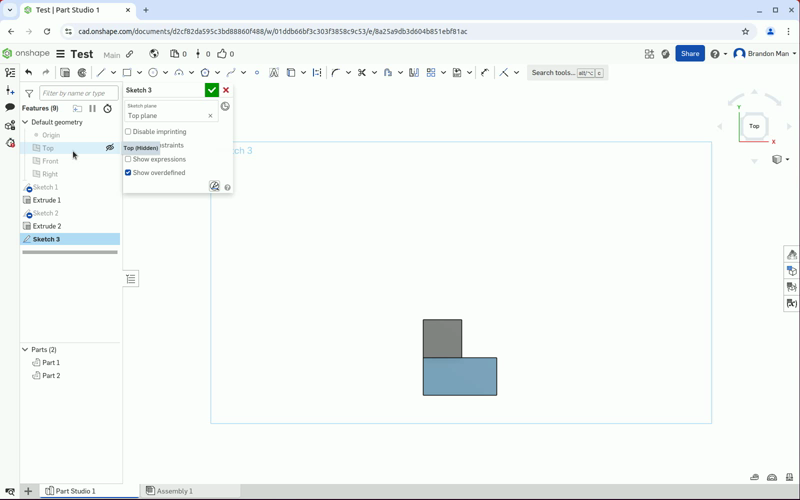
mouse_move(73, 352)
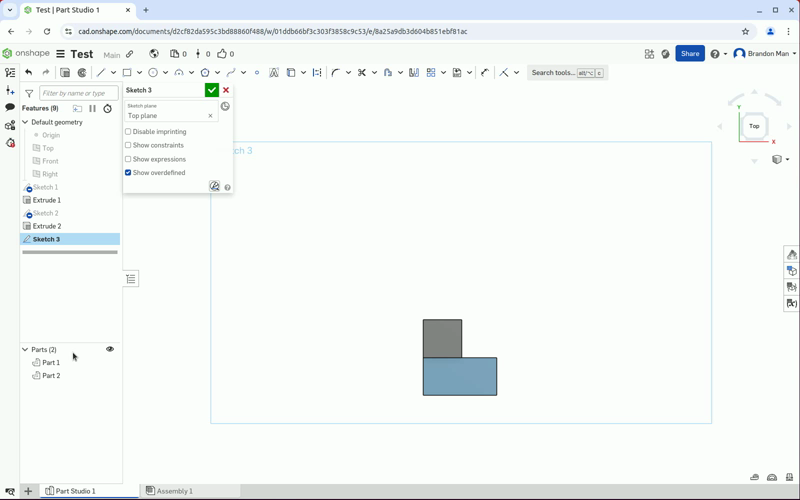
key(y)
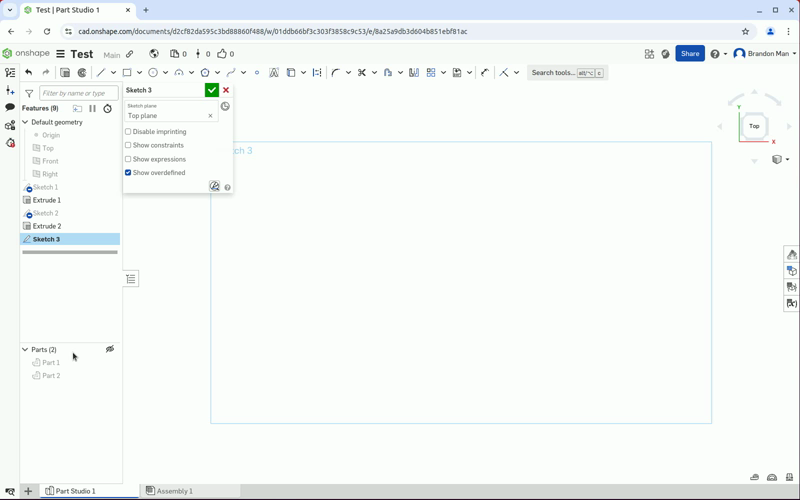
key(l)
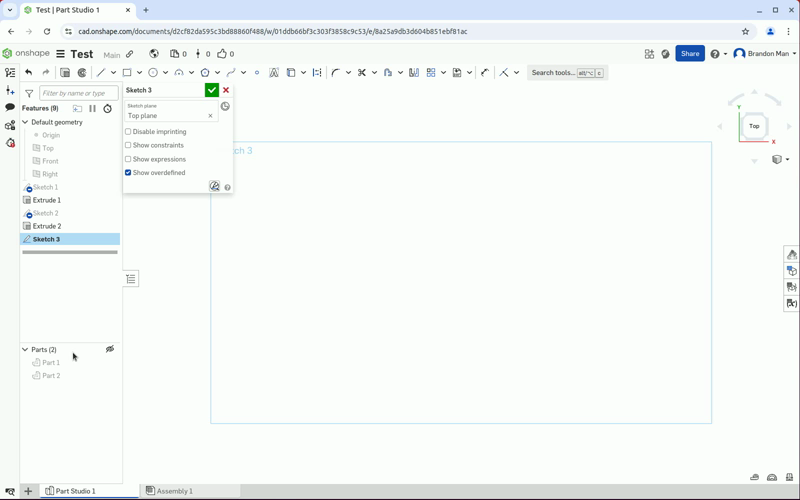
key_down(shift)
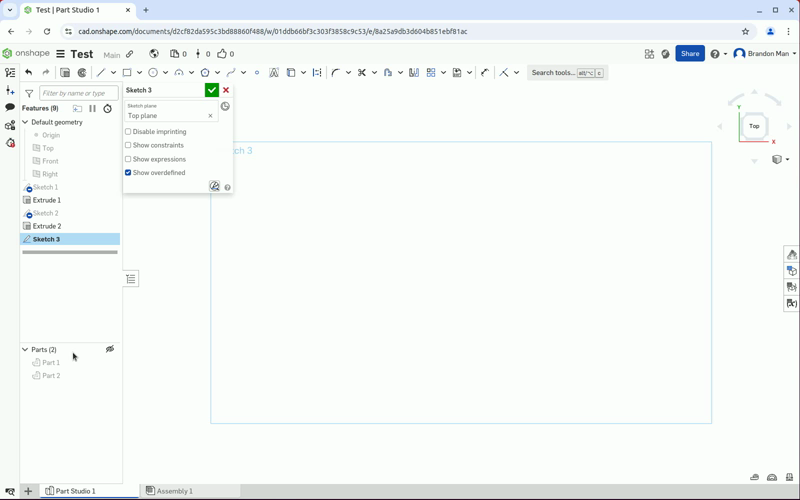
mouse_move(423, 320)
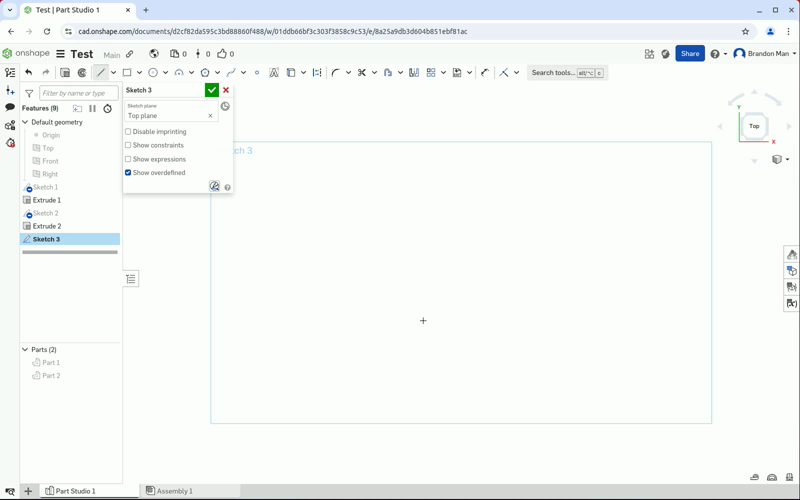
click(423, 320)
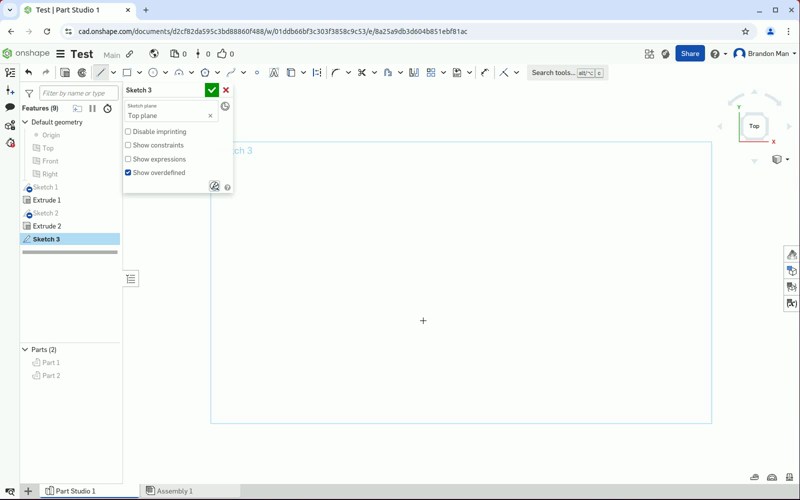
key_up(shift)
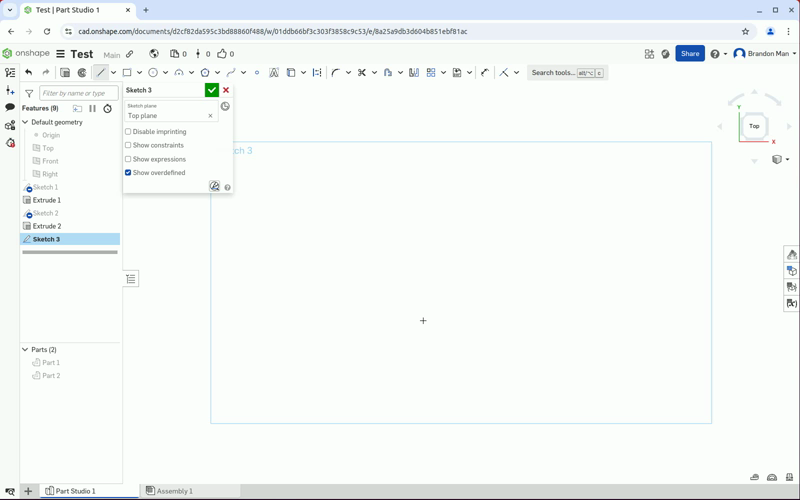
key_down(shift)
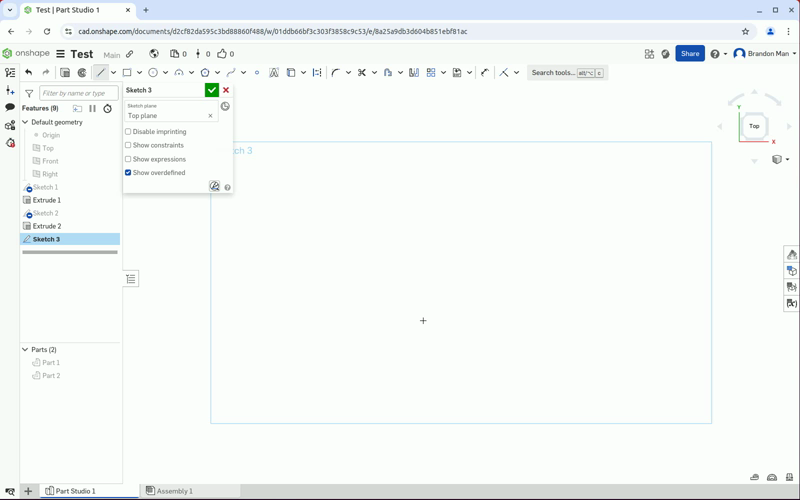
mouse_move(453, 320)
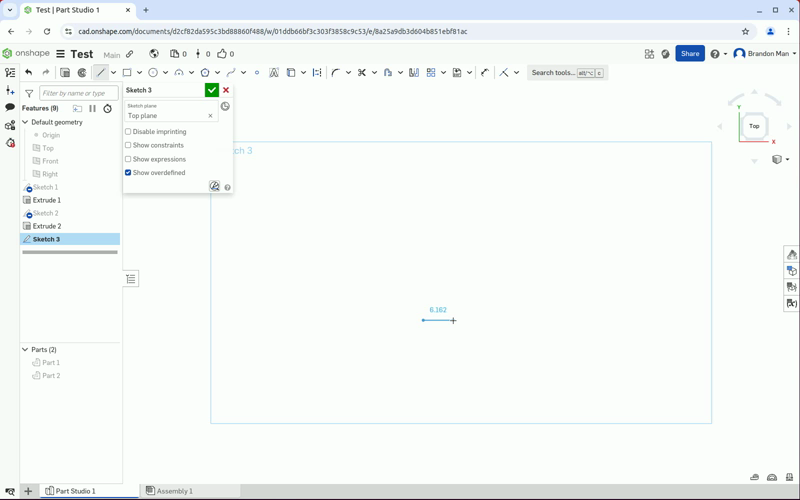
mouse_move(461, 320)
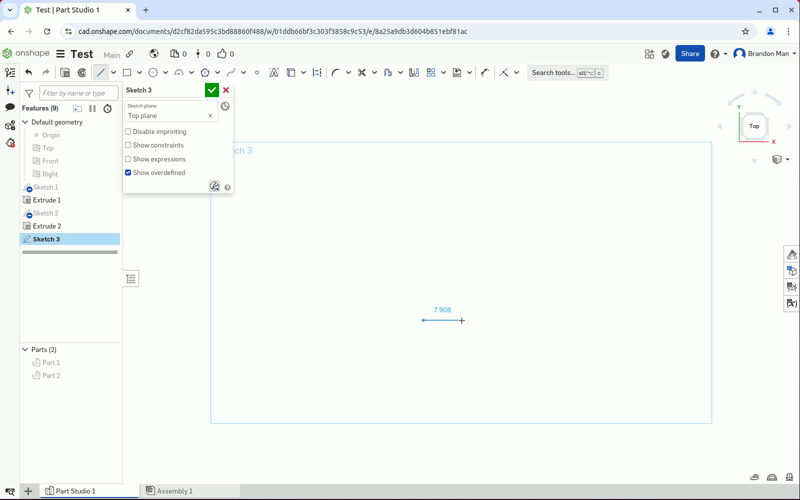
click(461, 320)
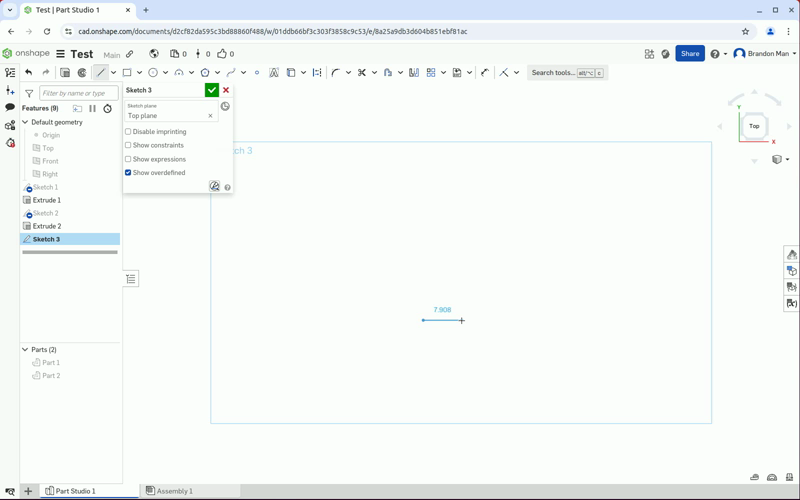
key_up(shift)
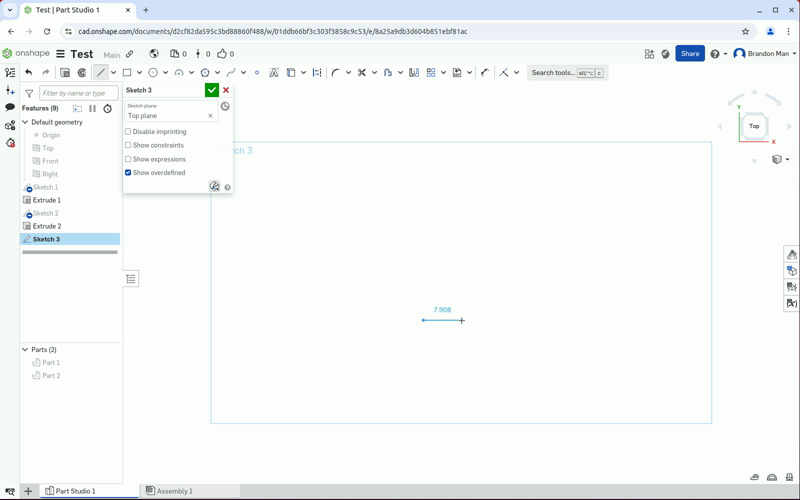
key_down(shift)
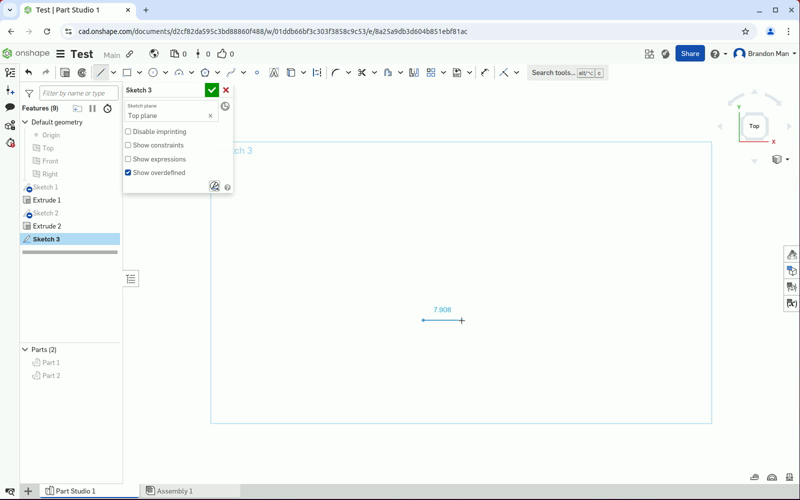
mouse_move(491, 320)
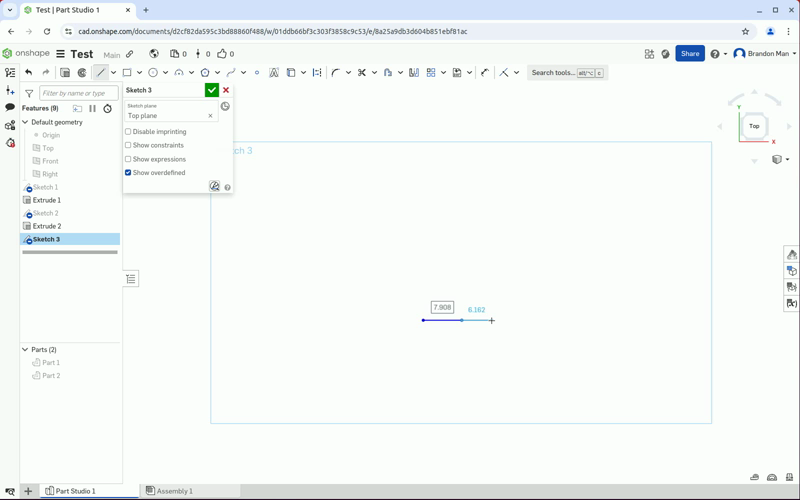
mouse_move(461, 282)
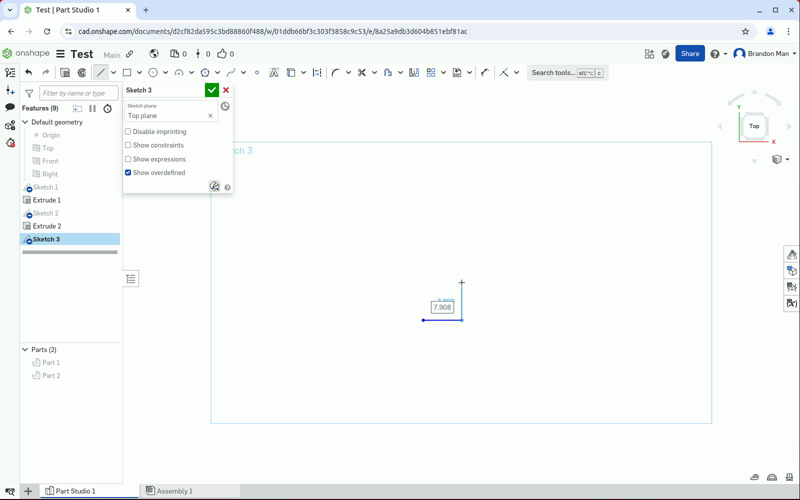
click(461, 282)
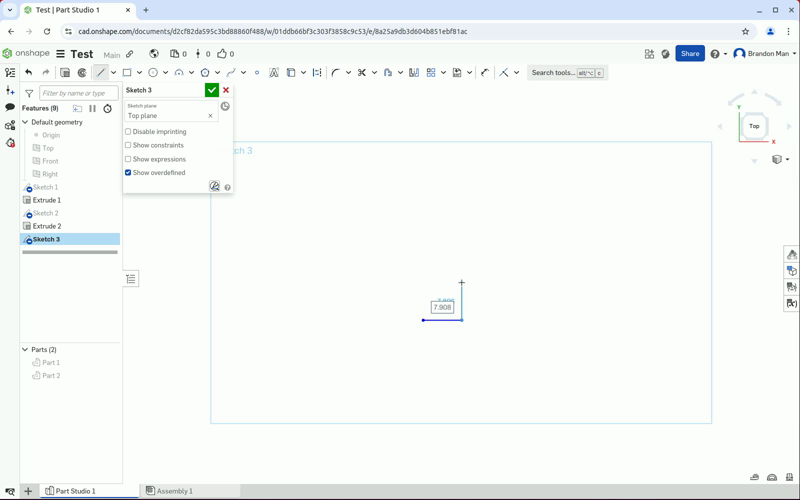
key_up(shift)
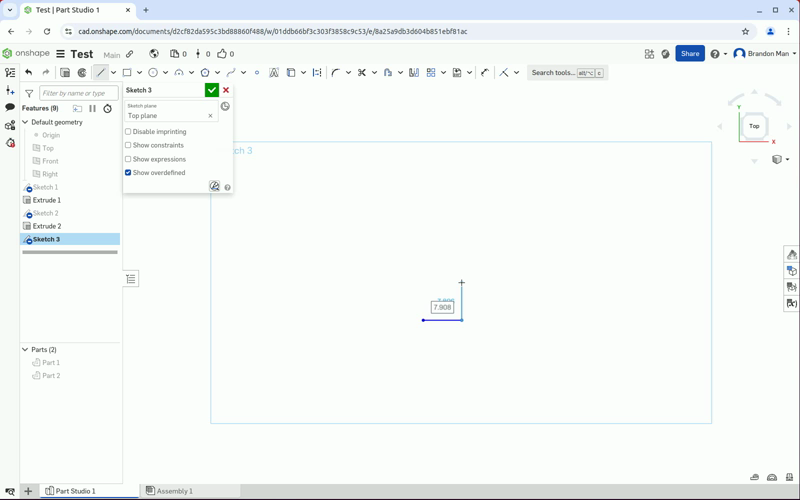
key_down(shift)
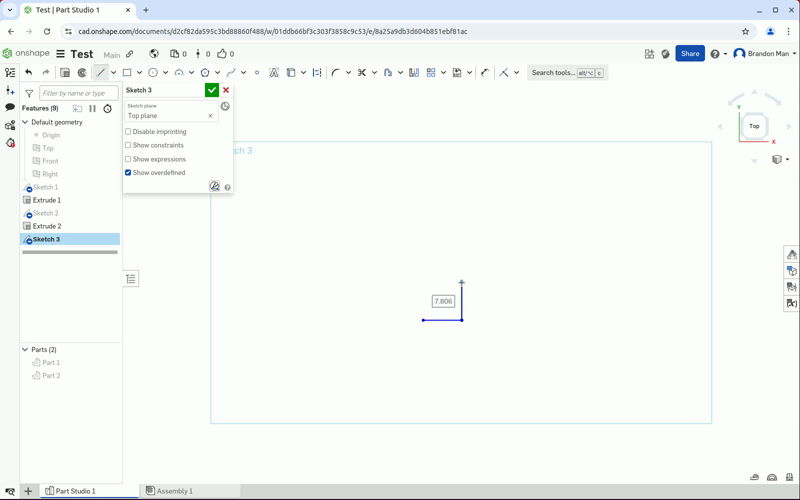
mouse_move(491, 282)
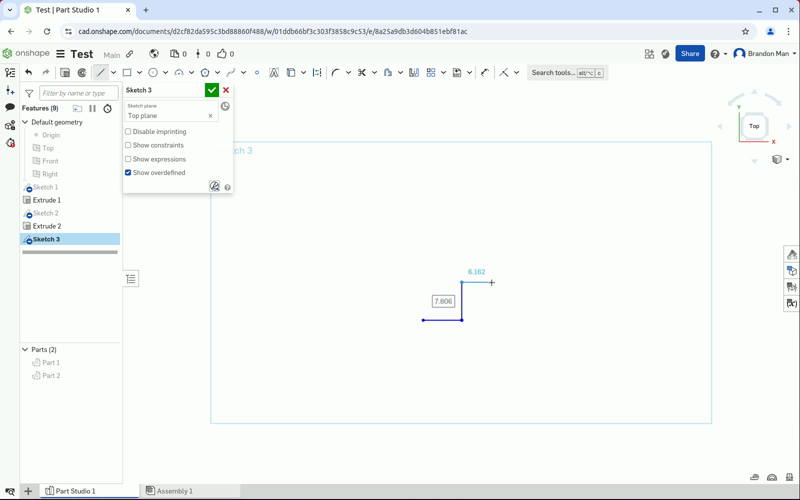
mouse_move(423, 282)
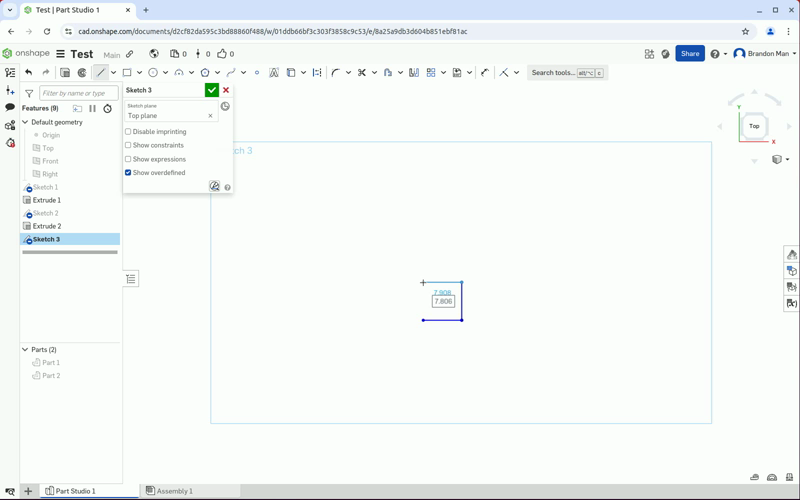
click(423, 282)
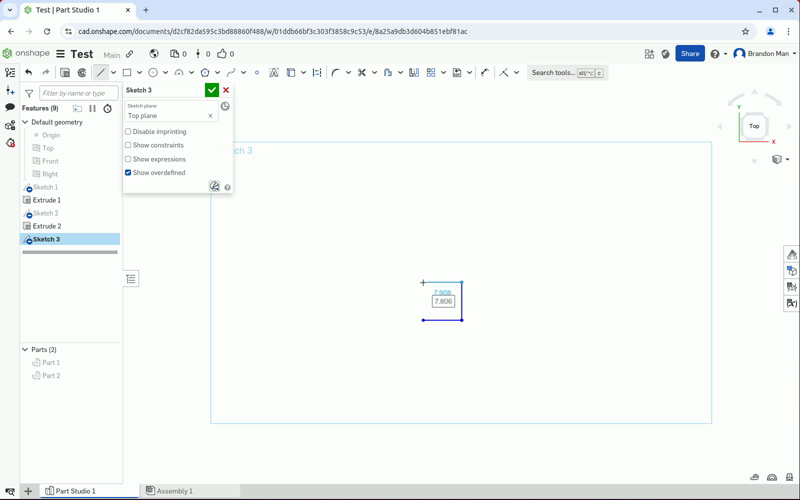
key_up(shift)
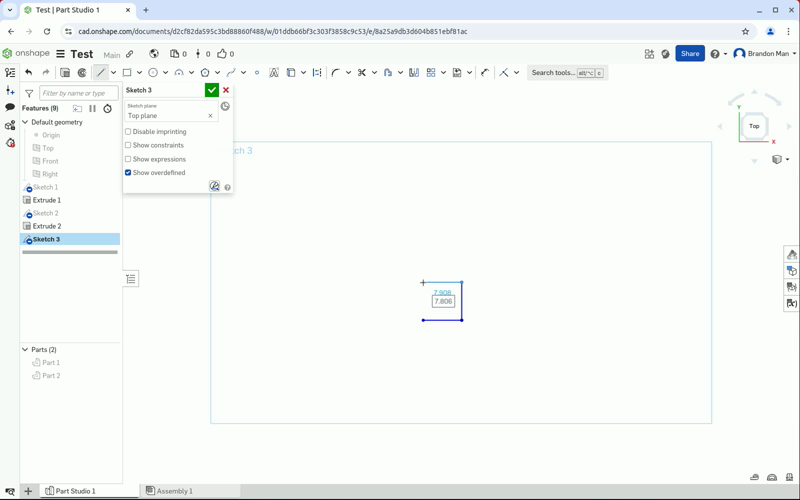
mouse_move(453, 282)
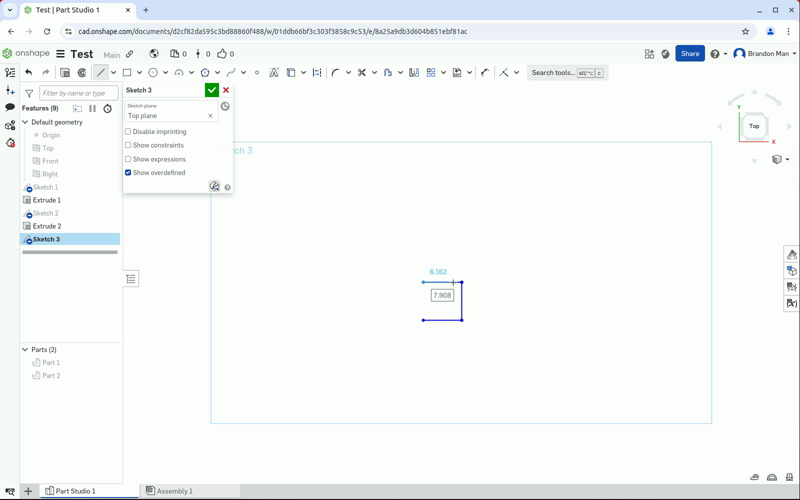
key_down(shift)
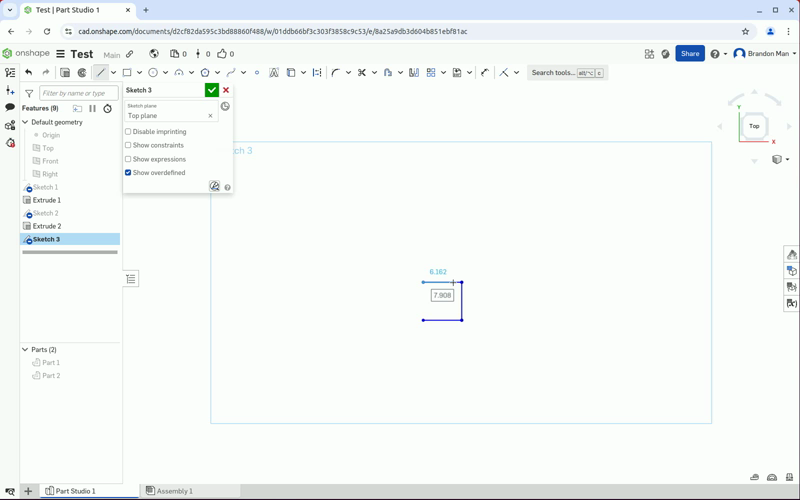
mouse_move(423, 320)
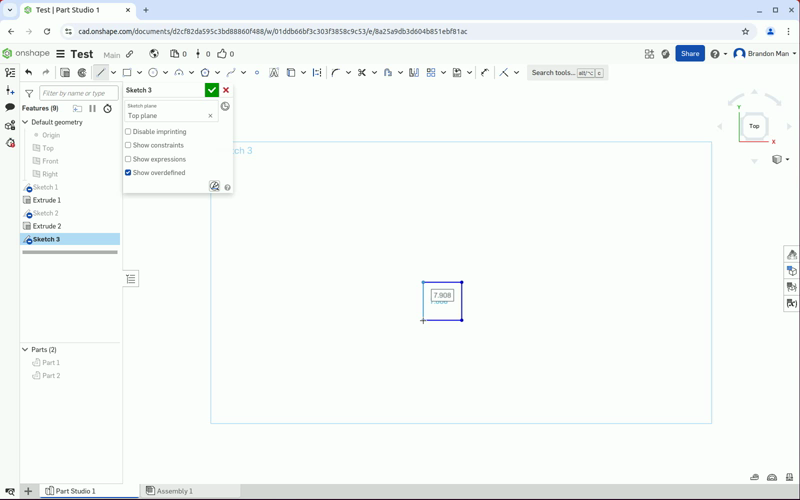
key_up(shift)
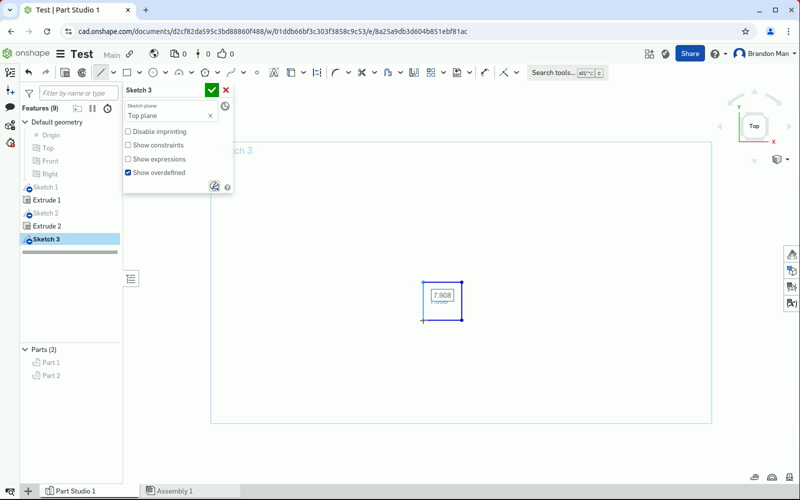
click(423, 320)
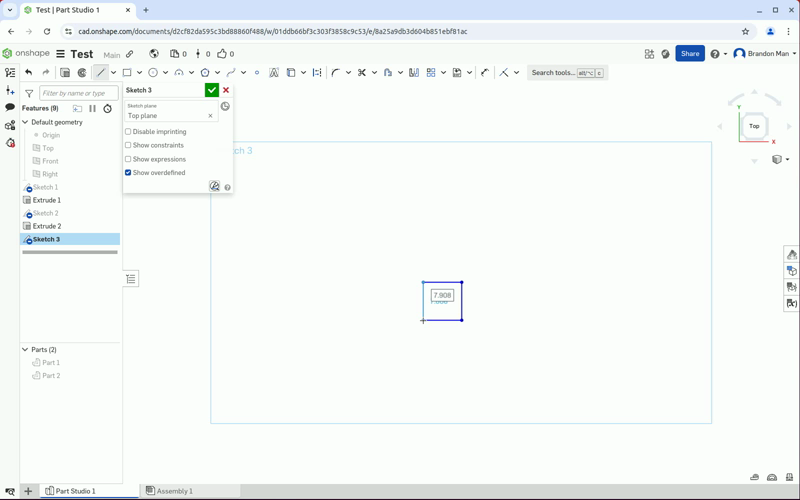
key(esc)
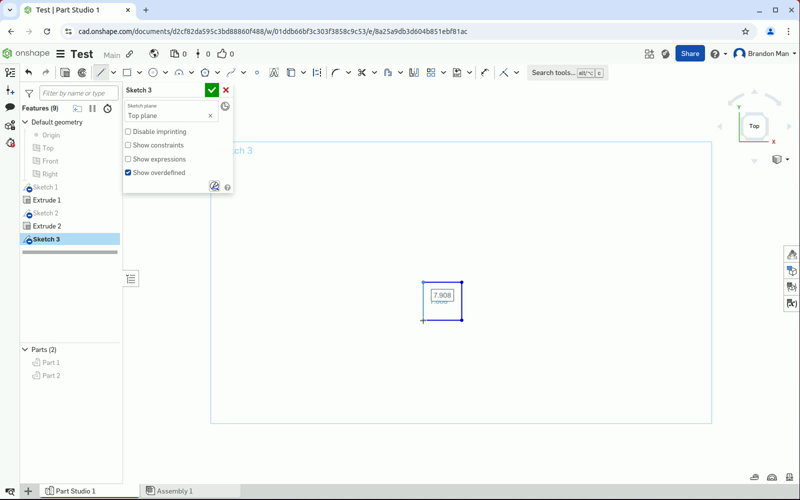
mouse_move(457, 312)
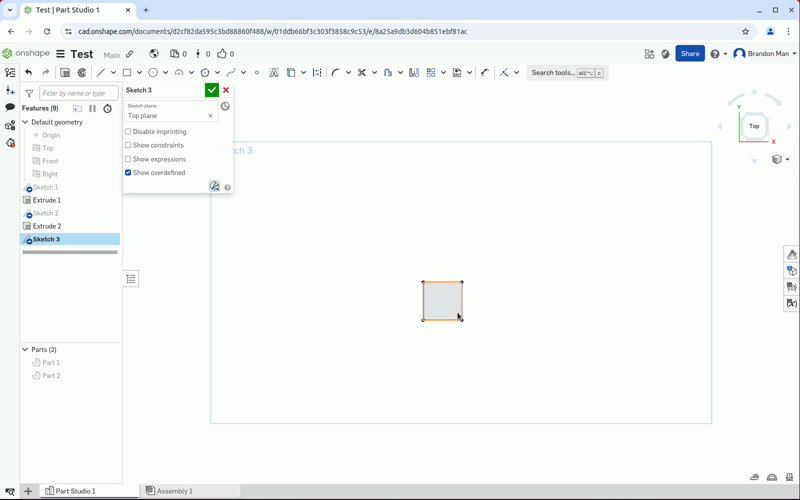
scroll(6)
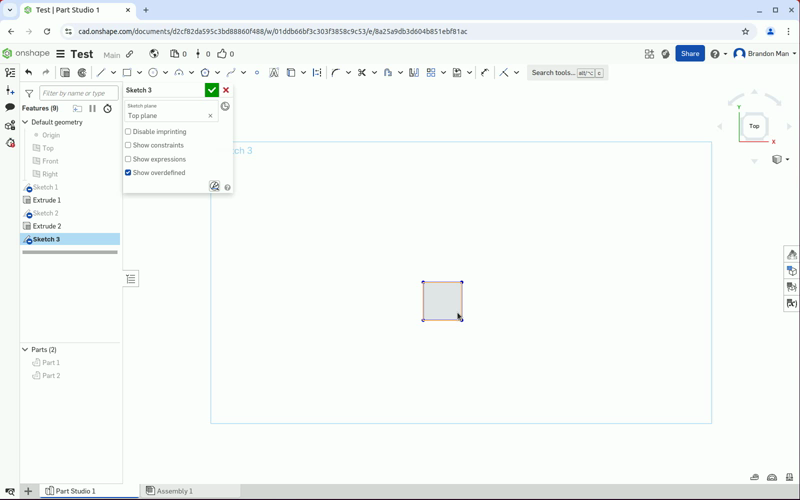
scroll(6)
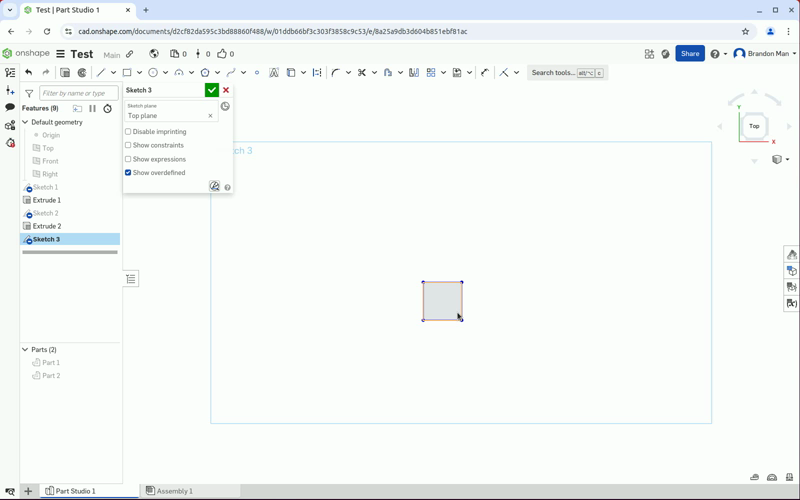
scroll(6)
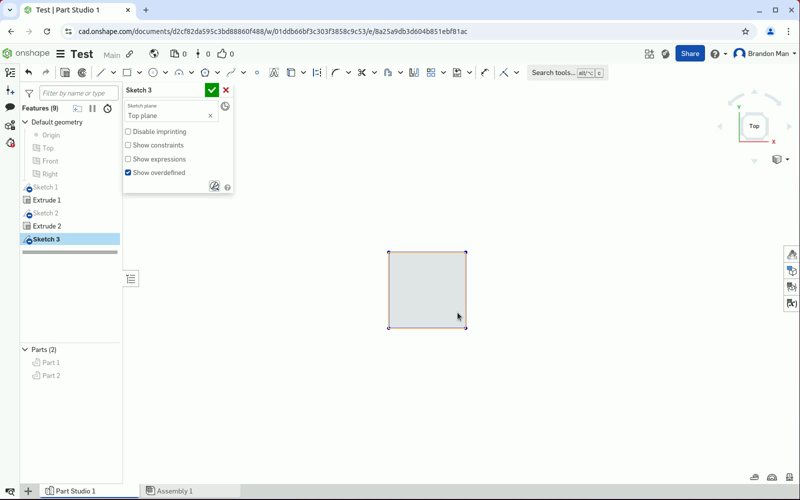
scroll(6)
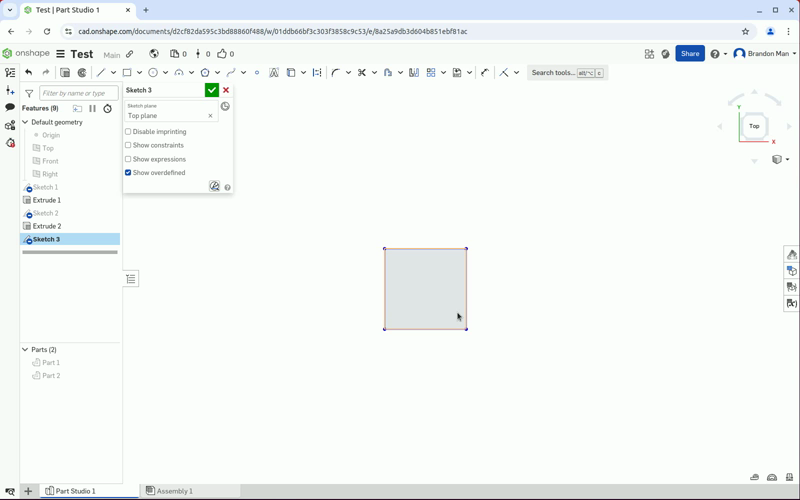
scroll(6)
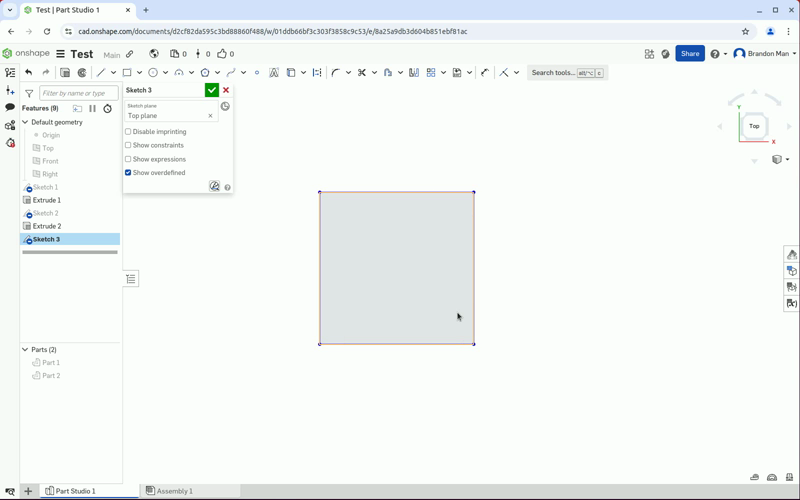
scroll(6)
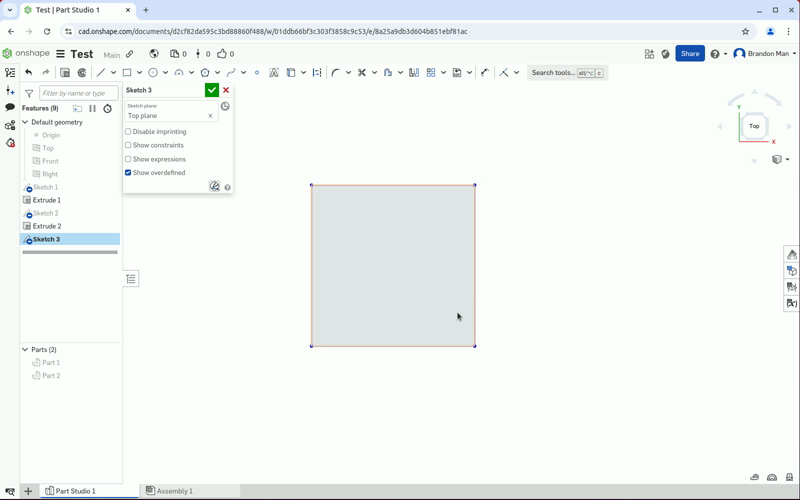
scroll(6)
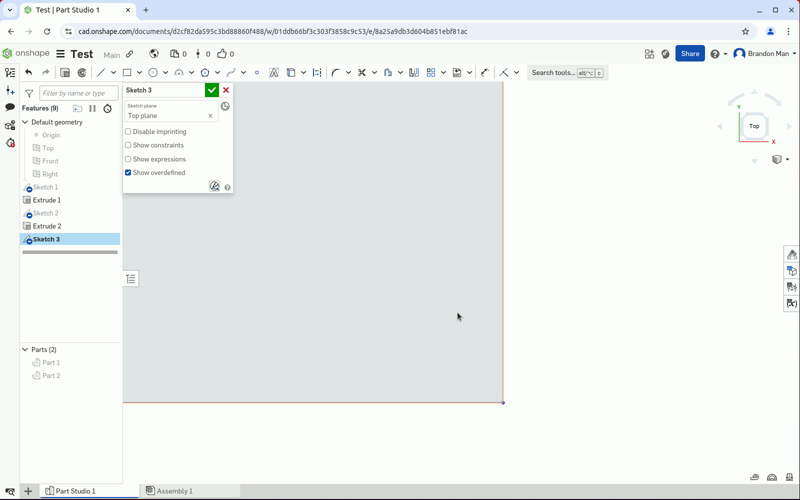
click(457, 312)
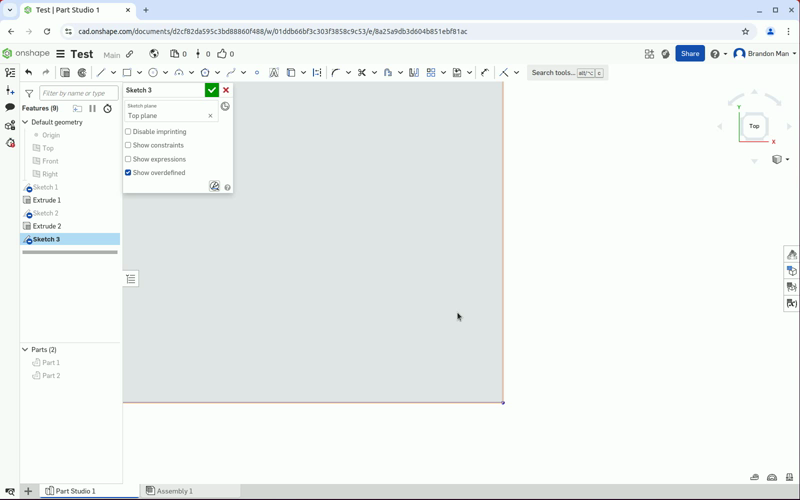
scroll(-6)
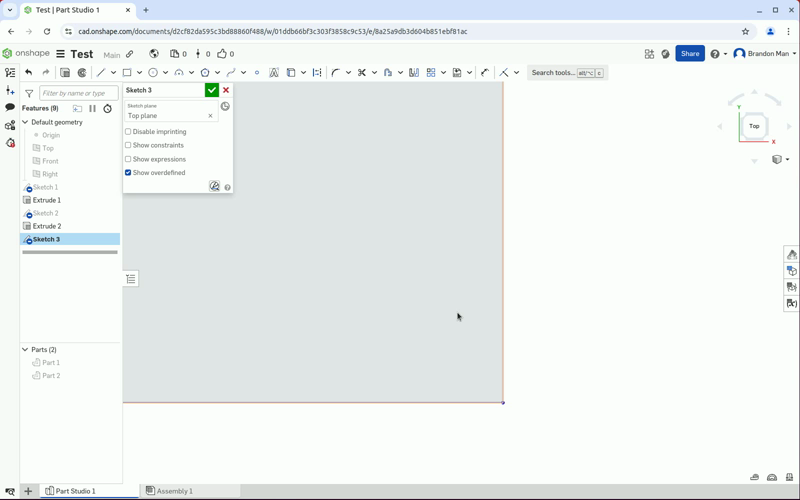
scroll(-6)
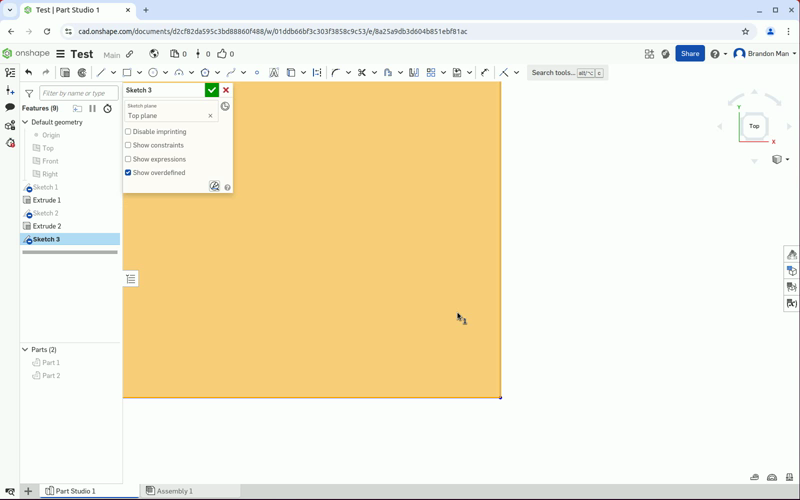
scroll(-6)
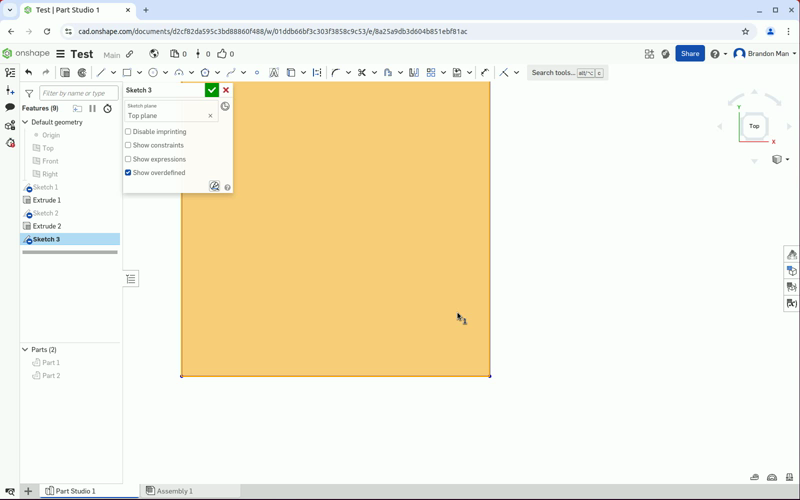
scroll(-6)
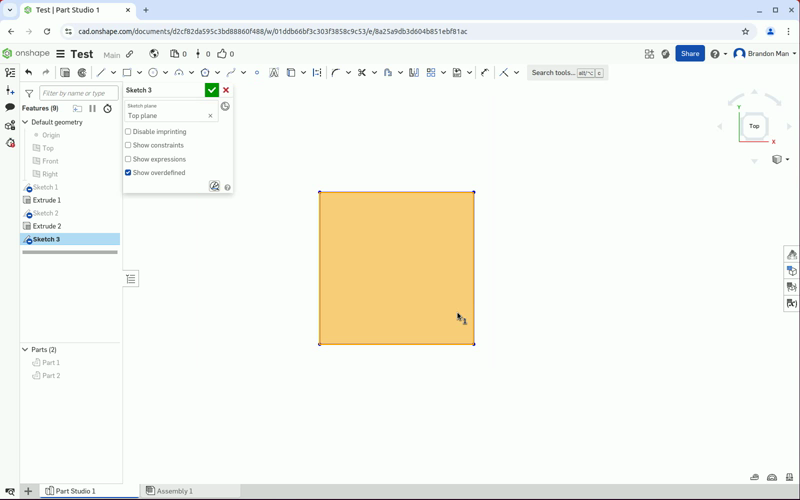
scroll(-6)
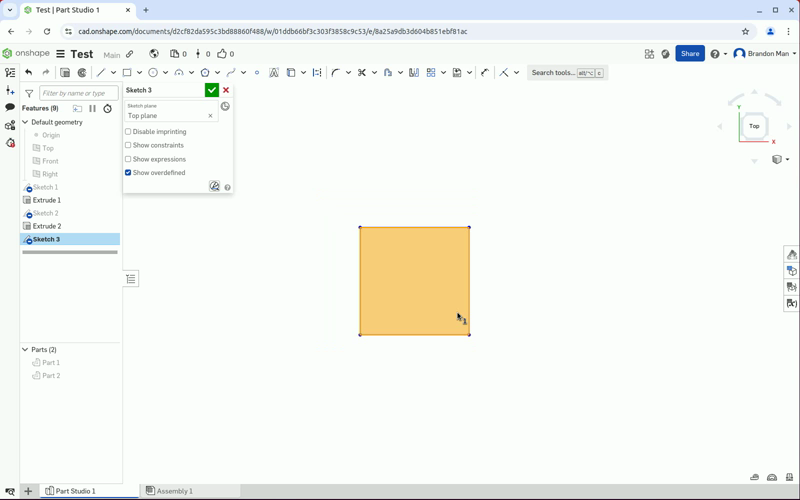
scroll(-6)
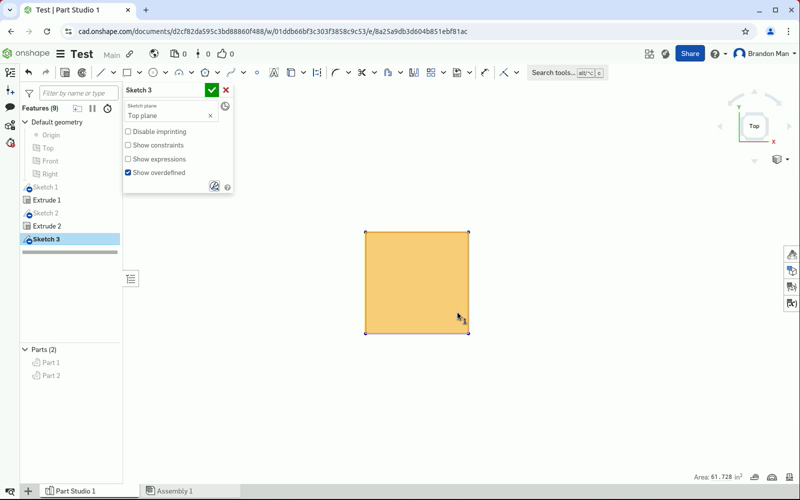
scroll(-6)
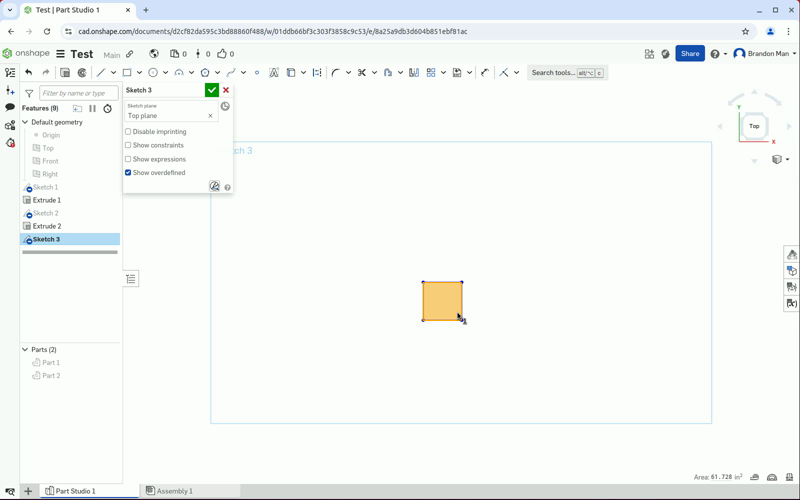
mouse_move(73, 352)
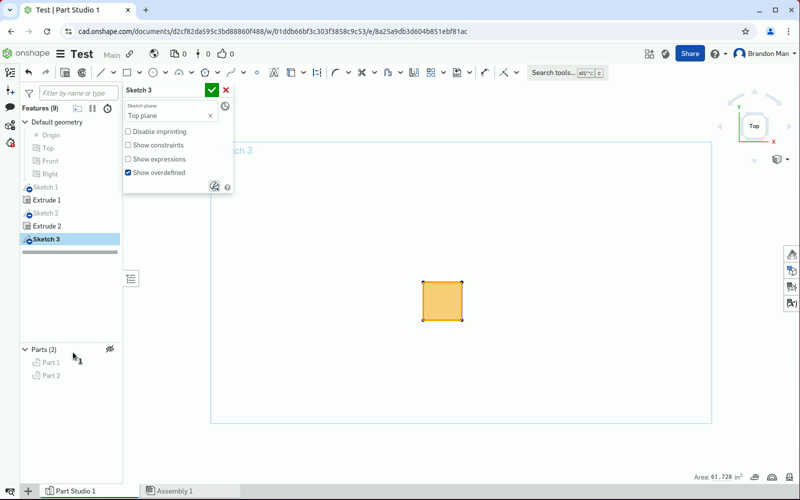
key(shift+y)
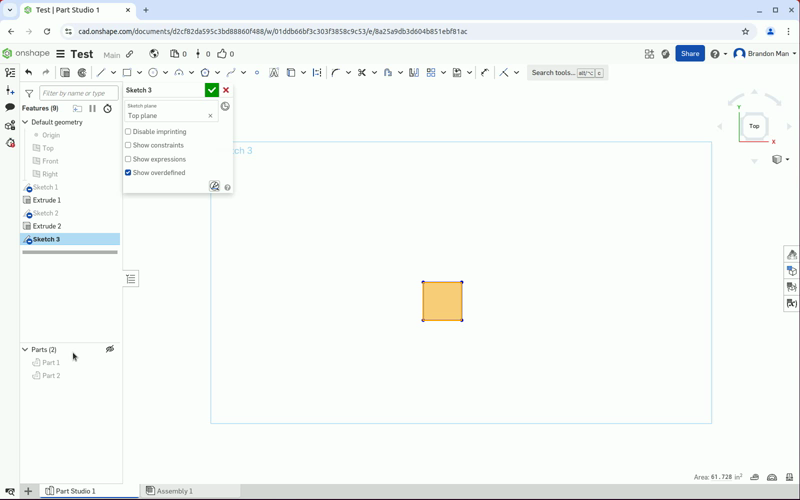
key(shift+e)
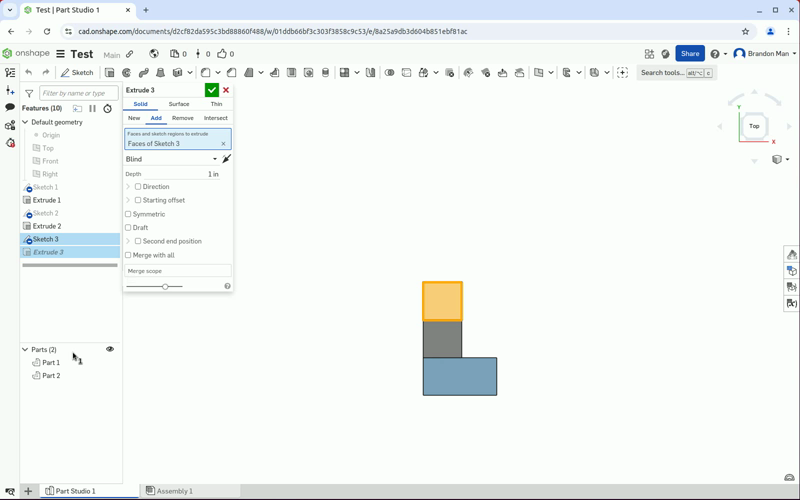
mouse_move(143, 106)
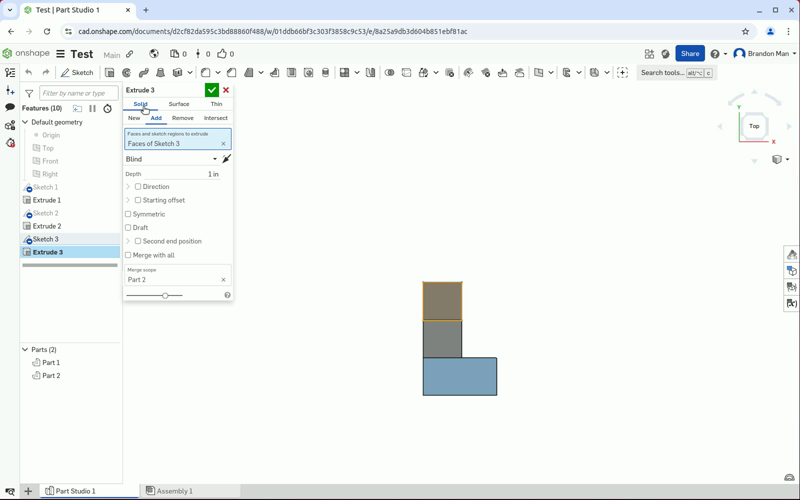
click(143, 106)
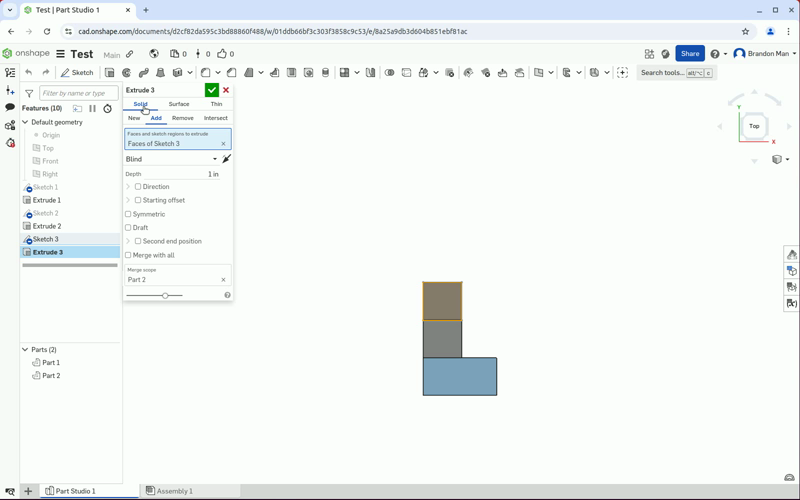
mouse_move(137, 120)
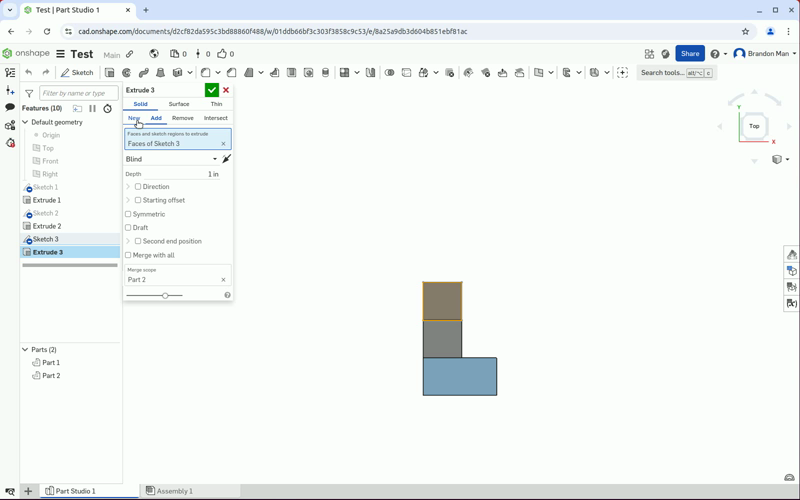
click(137, 120)
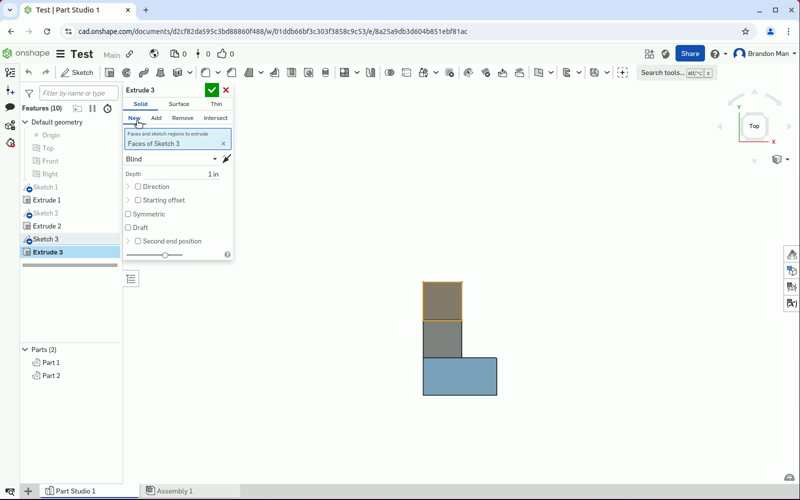
key(tab, 4)
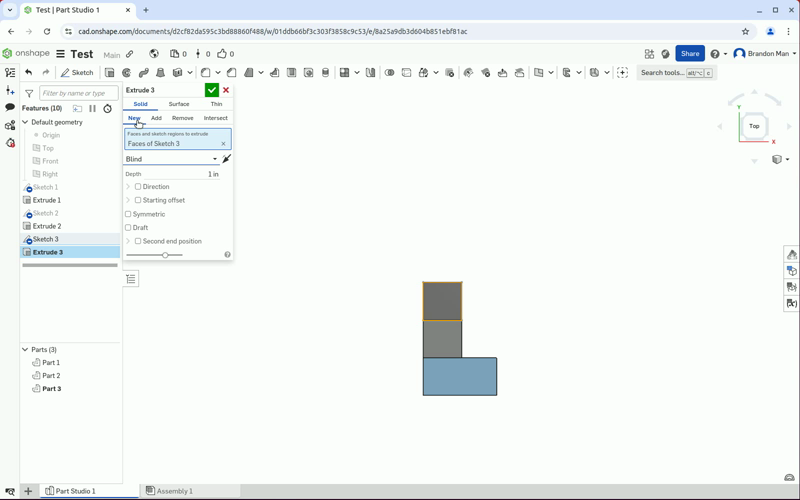
text(7.703)
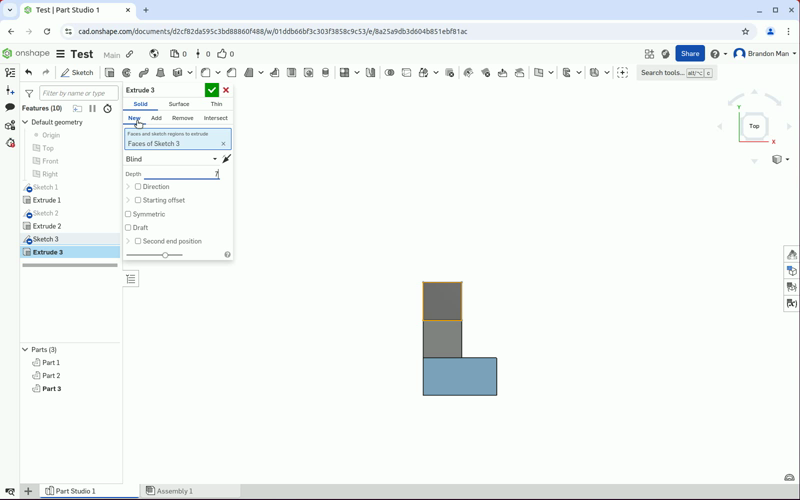
key(enter)
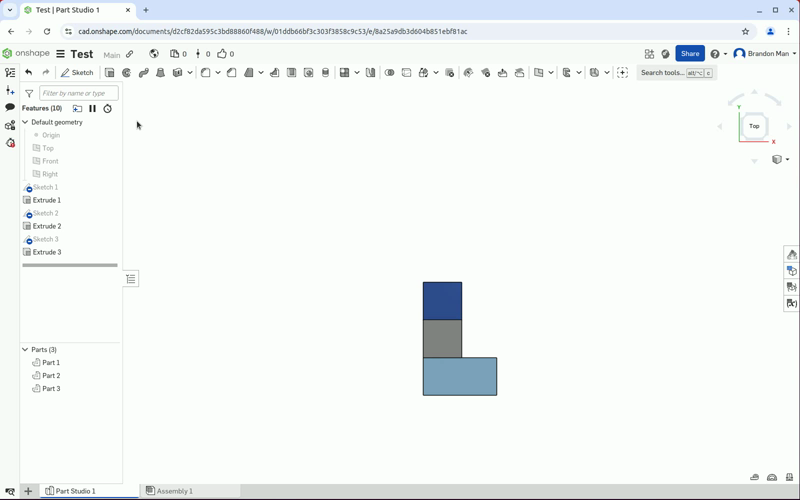
key(shift+h)
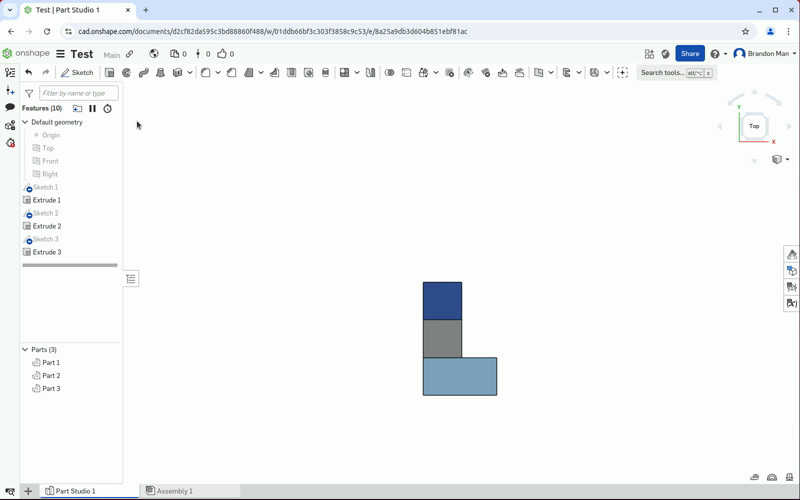
key(shift+h)
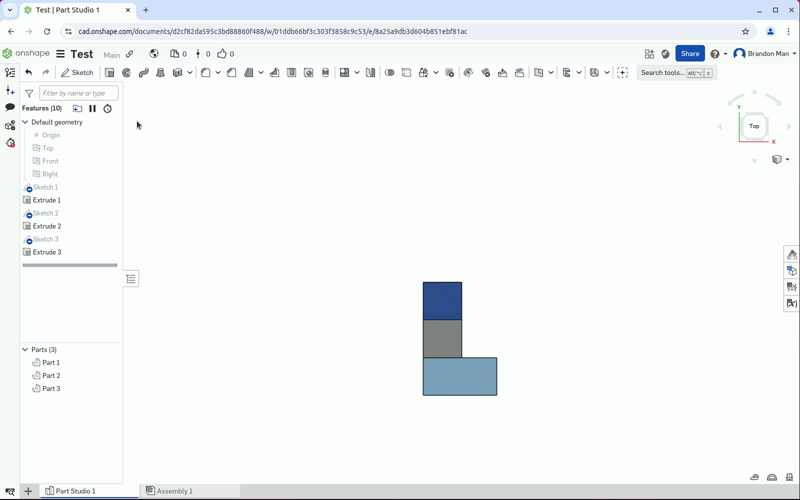
key(shift+7)
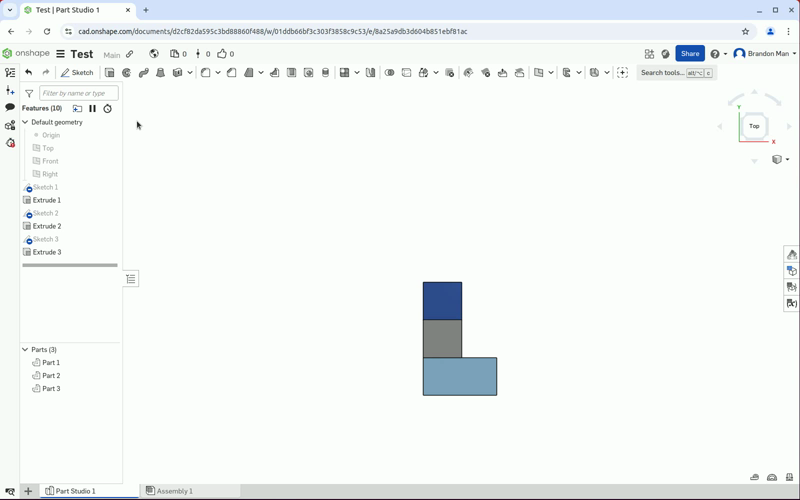
key(up, 3)
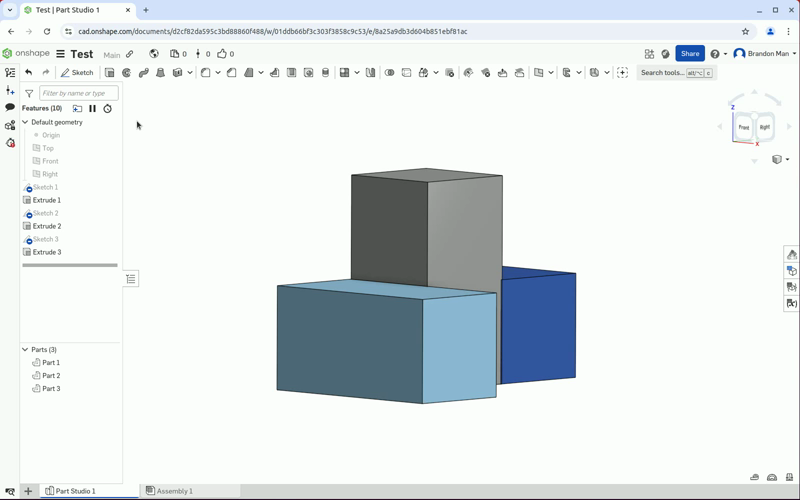
key(left, 3)
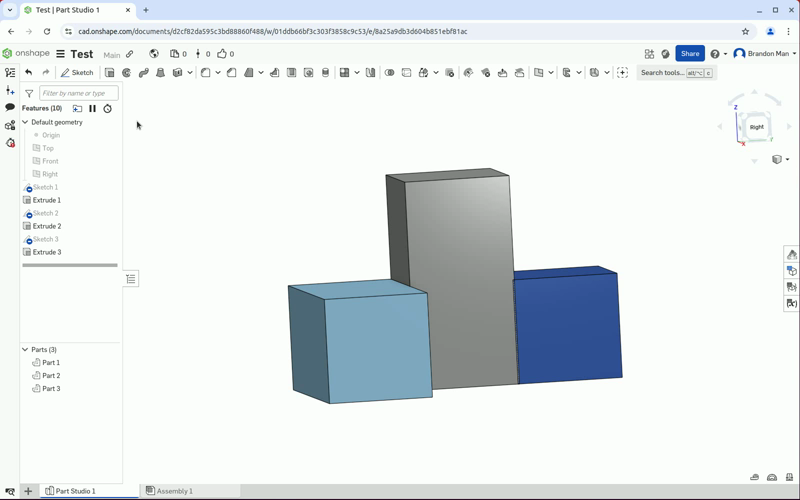
key(right, 3)
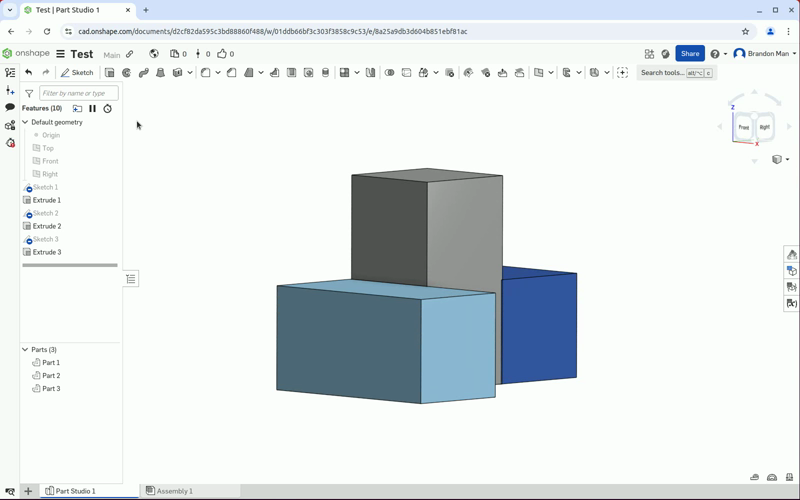
key(down, 3)
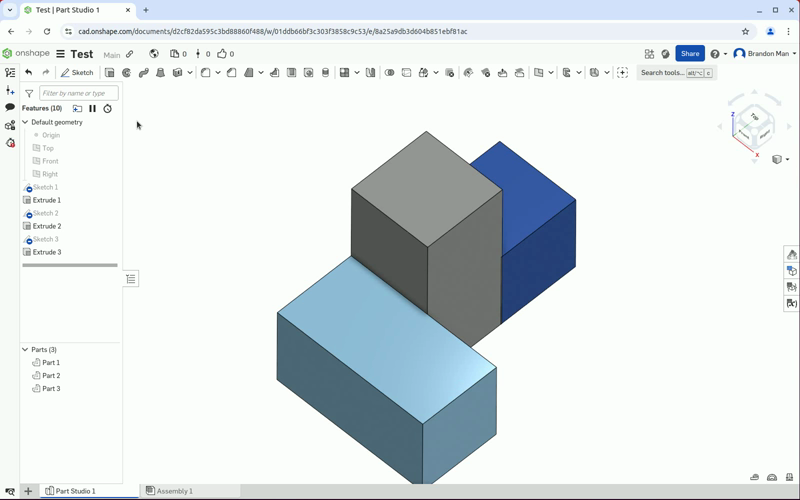
mouse_move(73, 189)
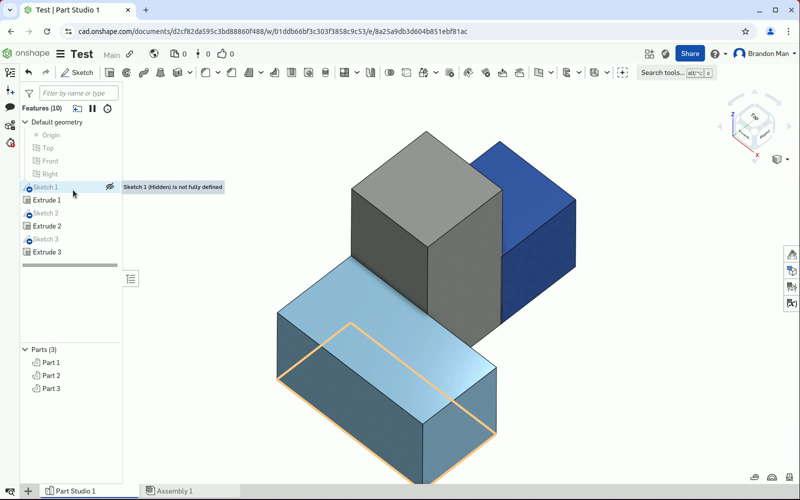
click(73, 189)